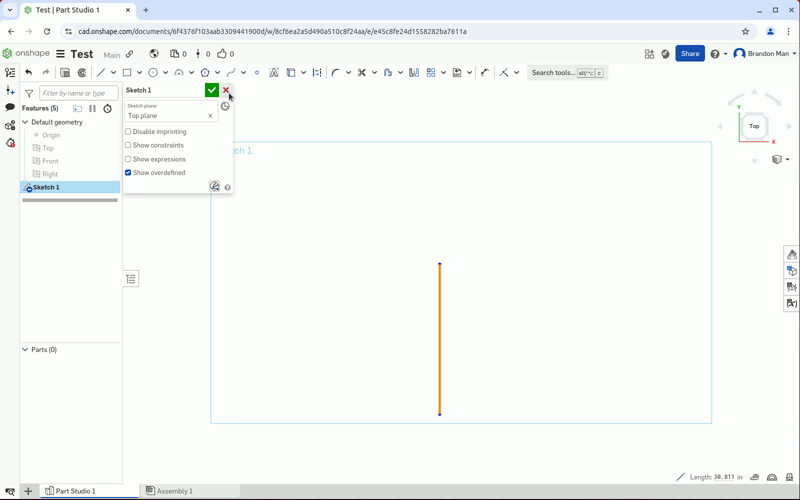
key(shift+h)
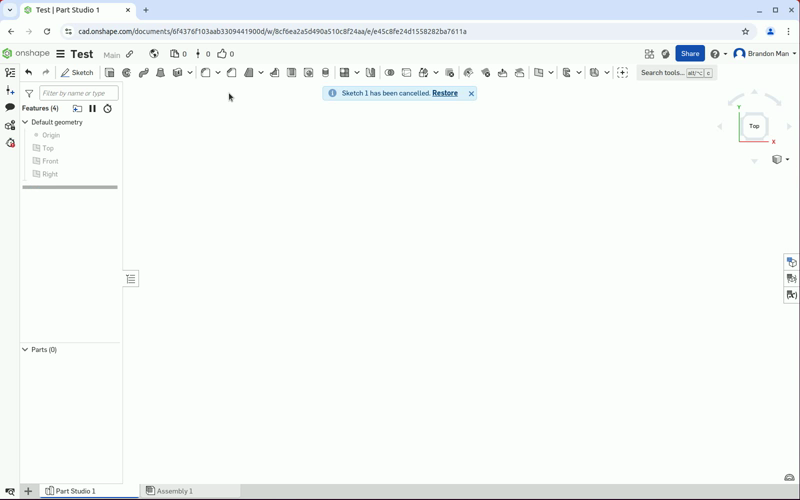
mouse_move(73, 352)
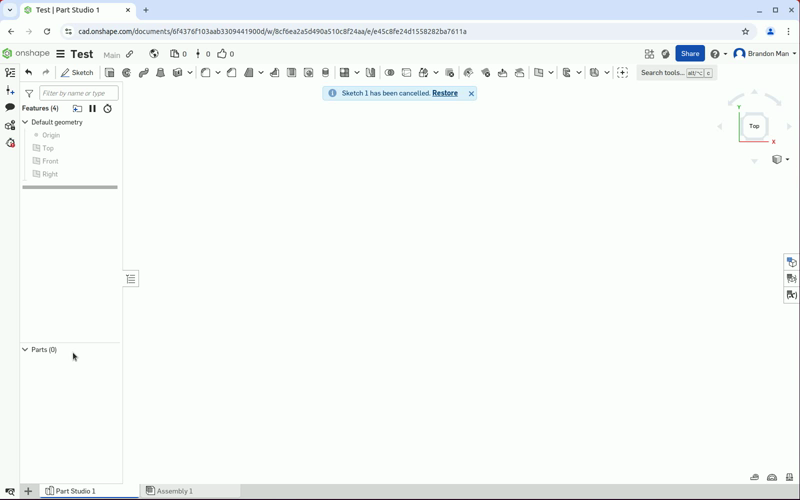
key(y)
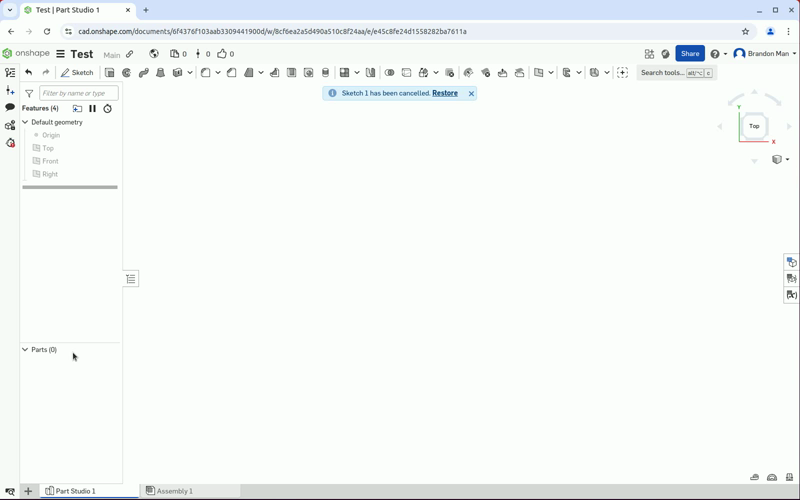
key(shift+p)
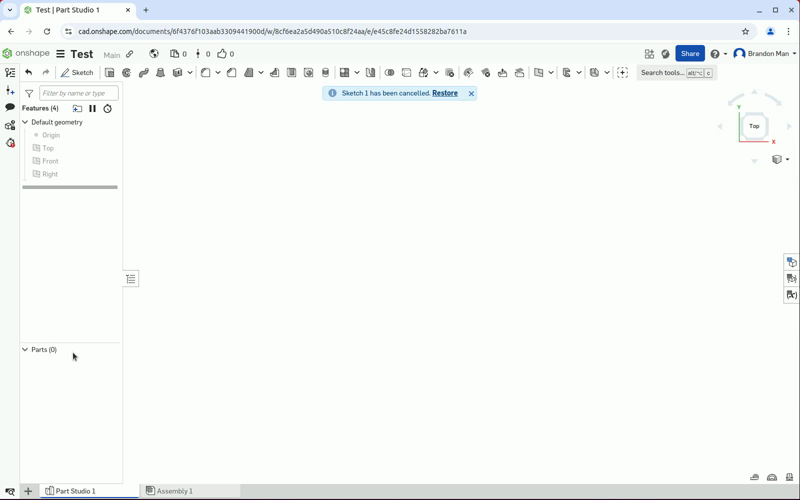
key(space)
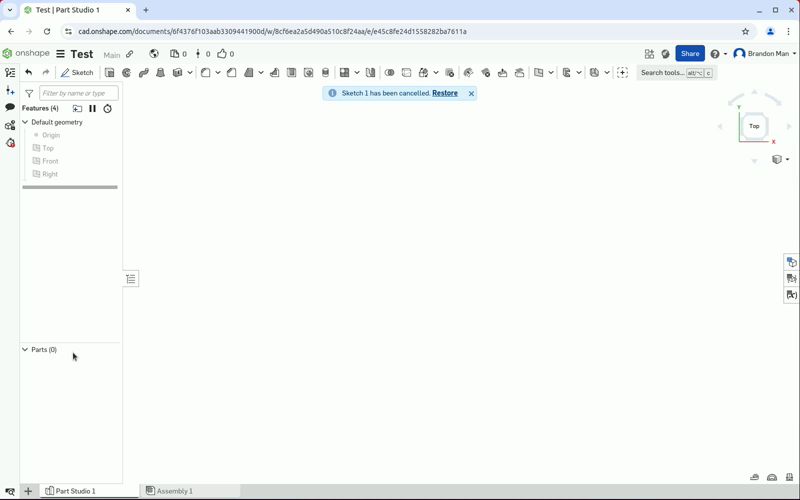
key_down(shift)
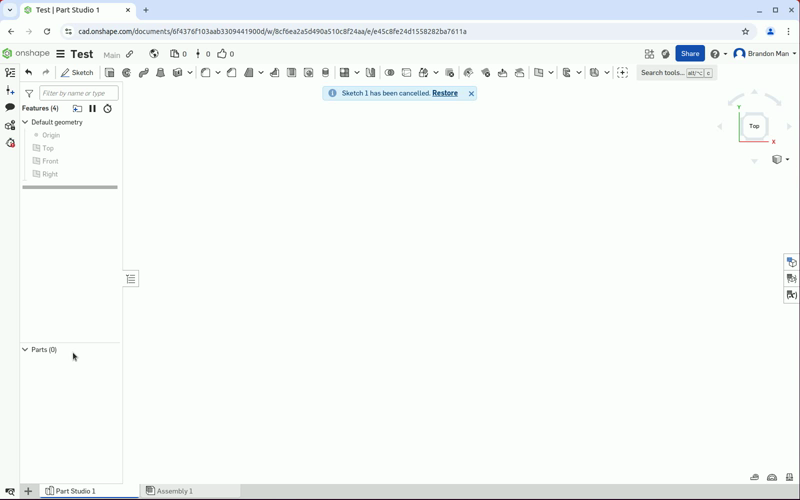
key(up)
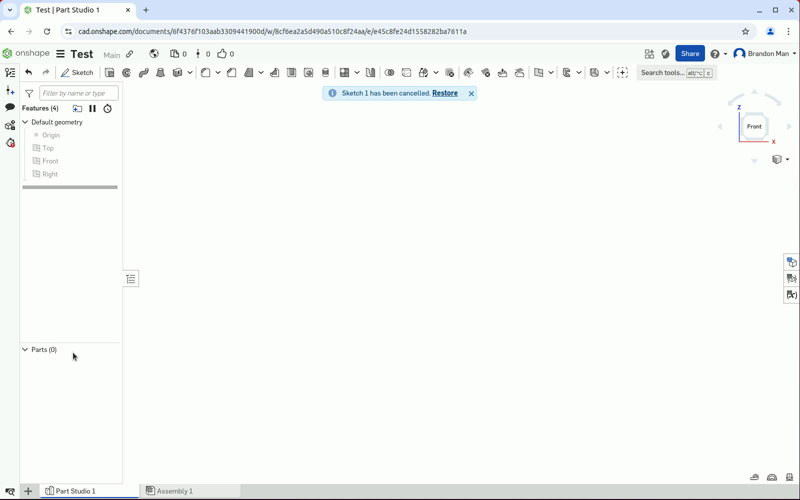
key_up(shift)
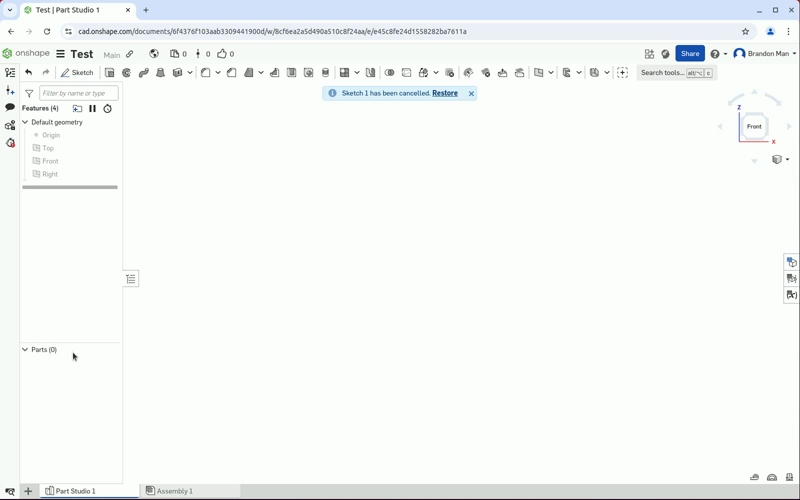
mouse_move(73, 352)
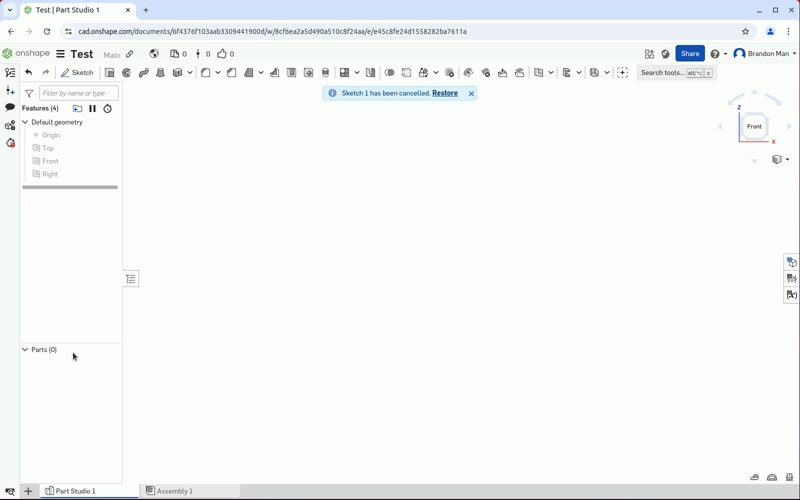
key(shift+y)
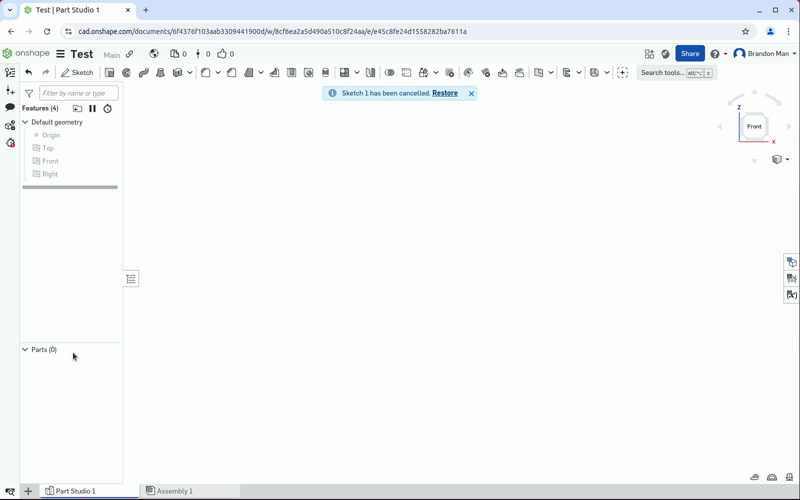
key(shift+s)
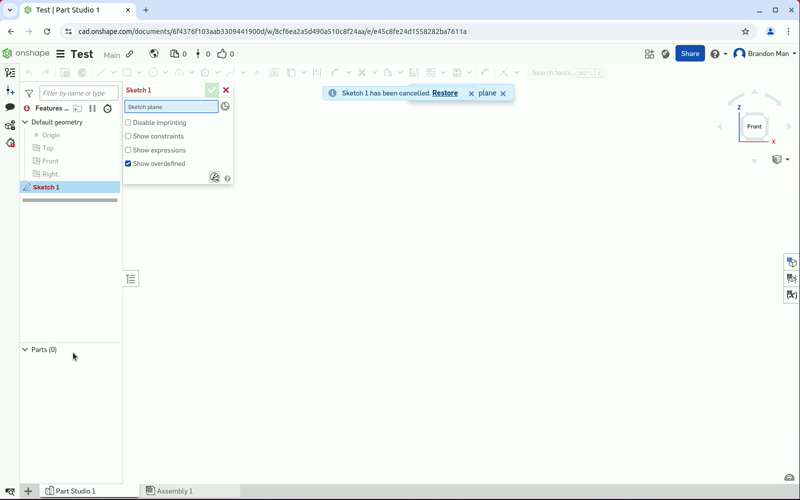
mouse_move(73, 163)
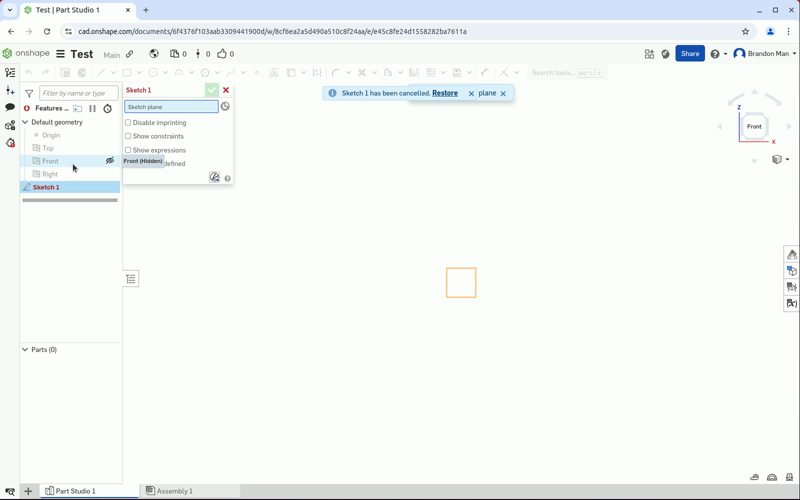
click(73, 163)
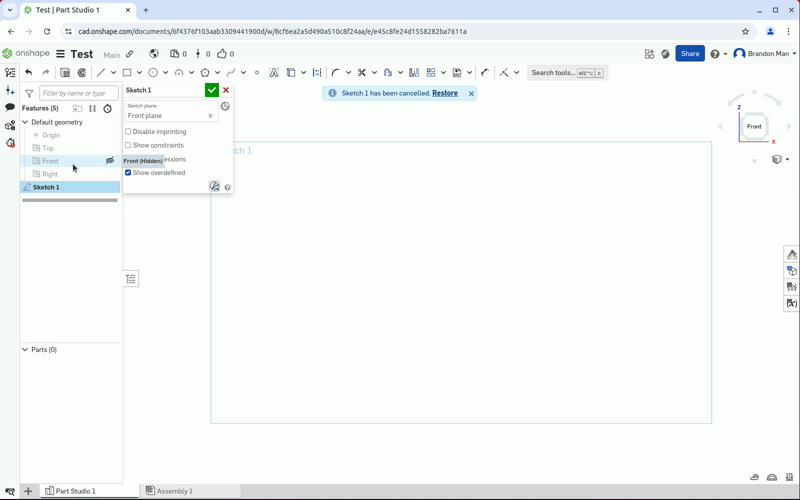
mouse_move(73, 352)
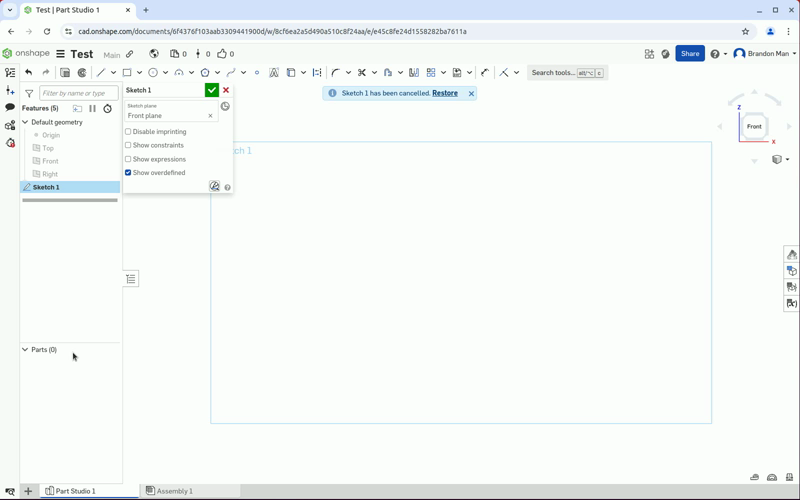
key(y)
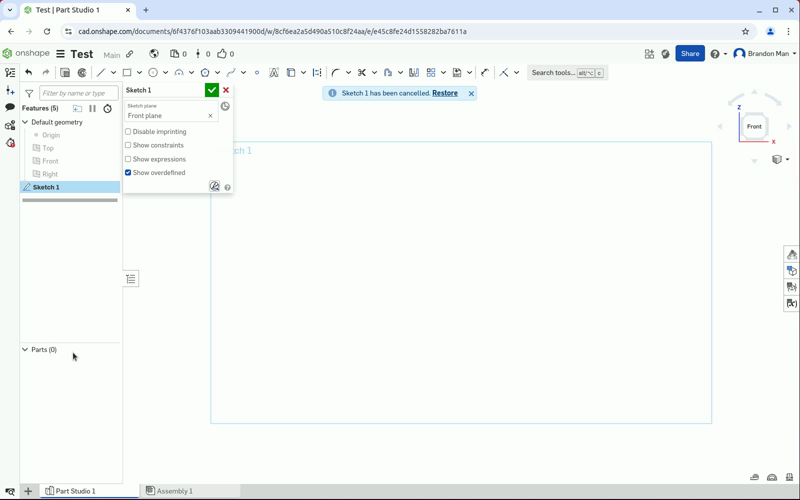
key(c)
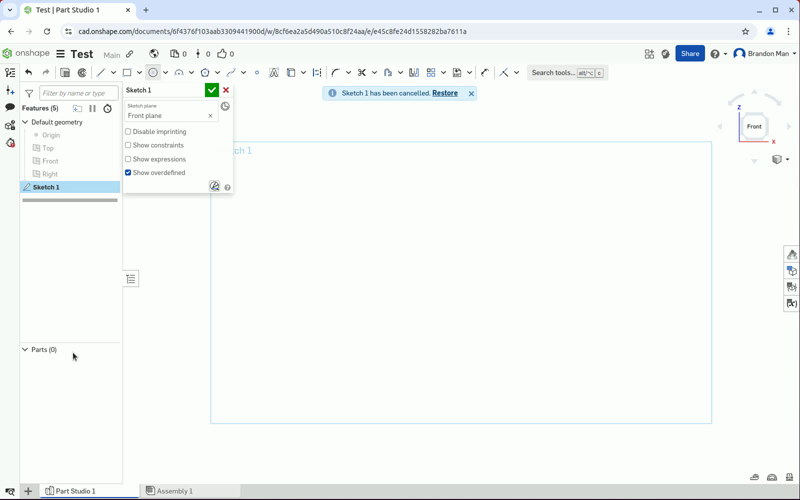
key_down(shift)
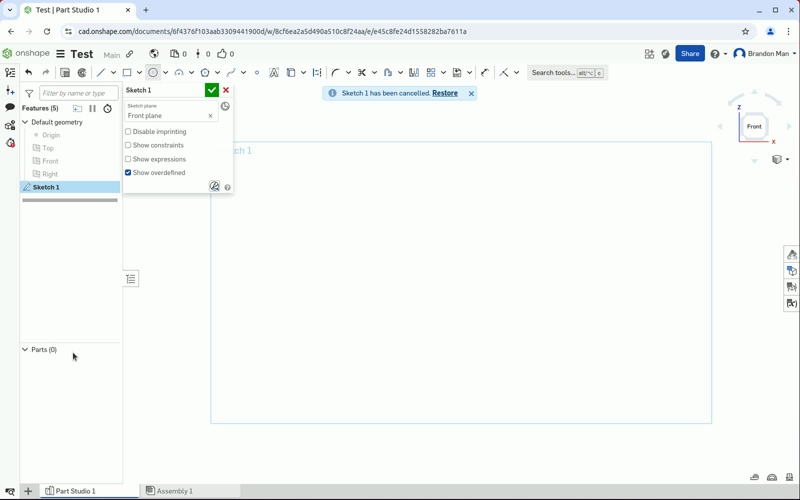
mouse_move(461, 282)
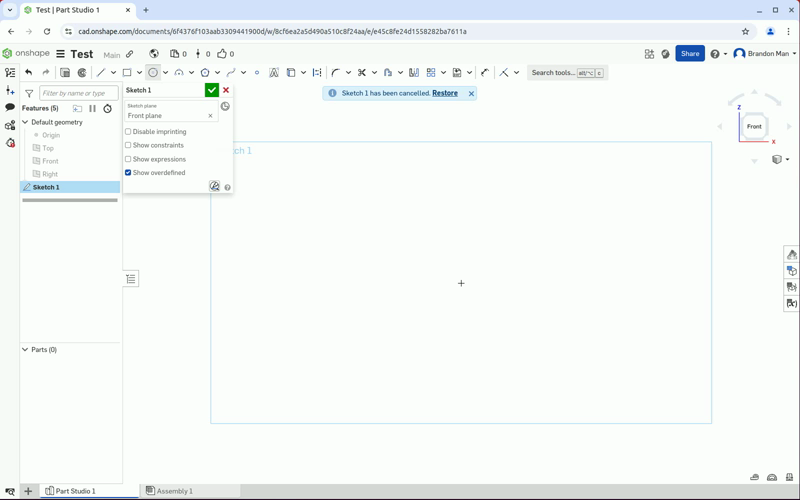
click(461, 282)
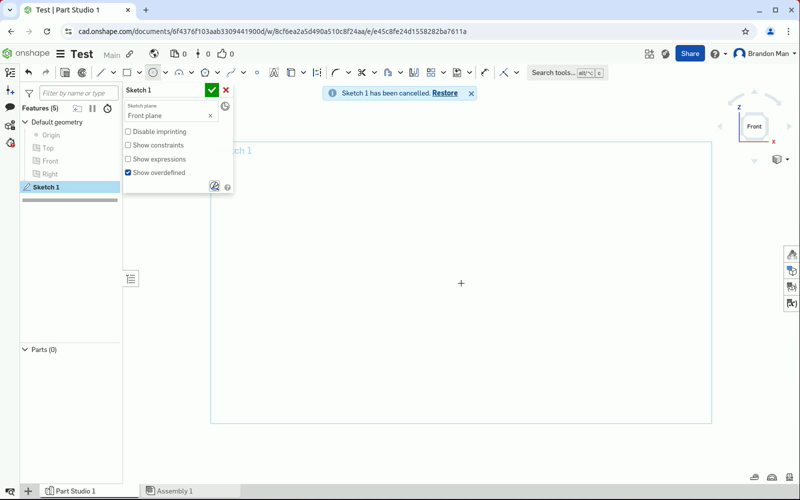
key_up(shift)
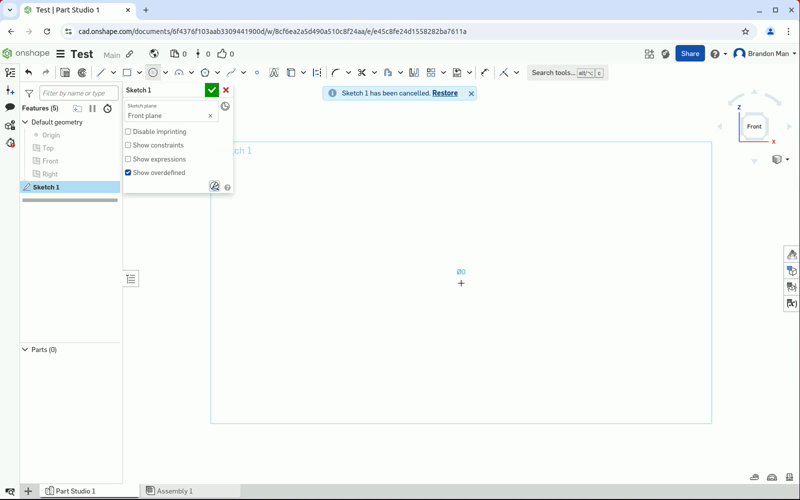
mouse_move(574, 282)
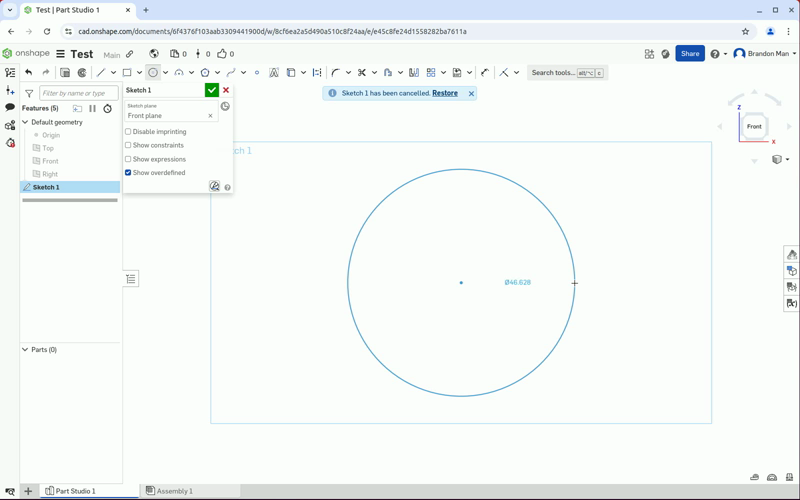
click(574, 282)
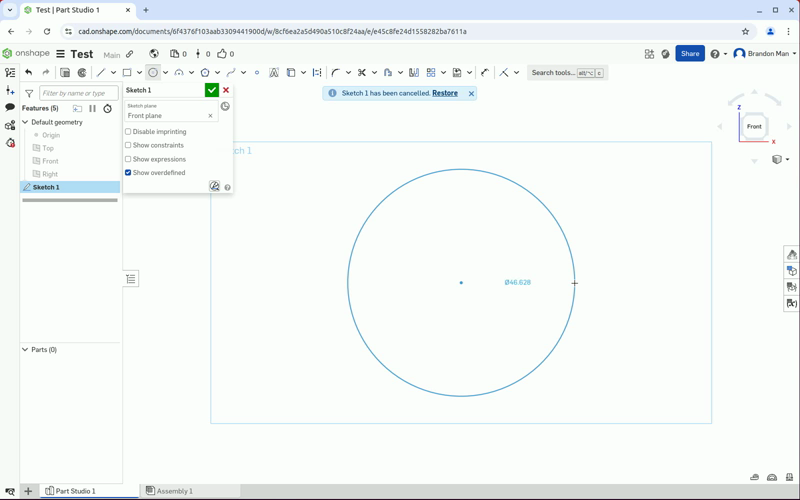
key(esc)
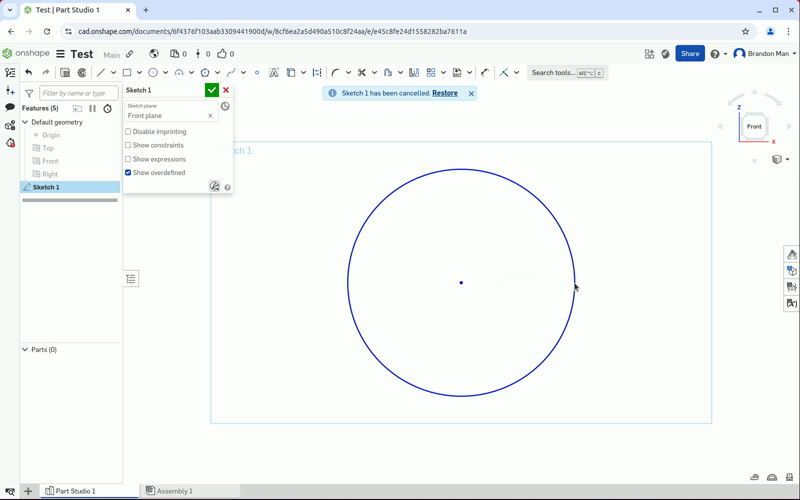
key(c)
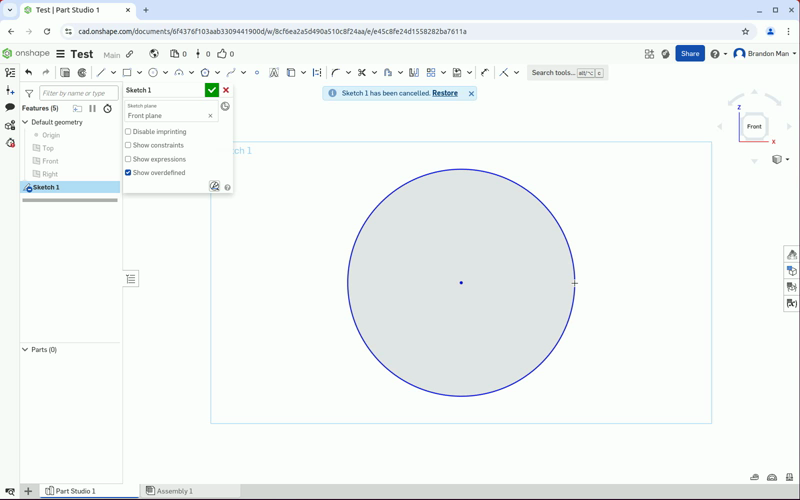
key_down(shift)
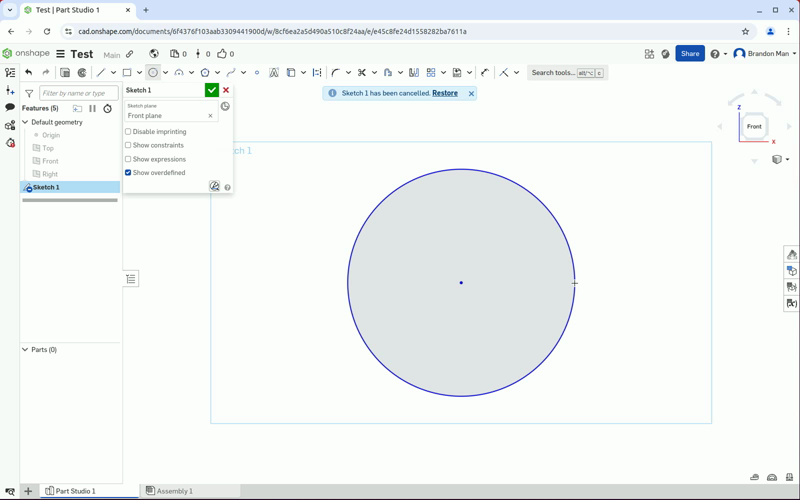
mouse_move(397, 282)
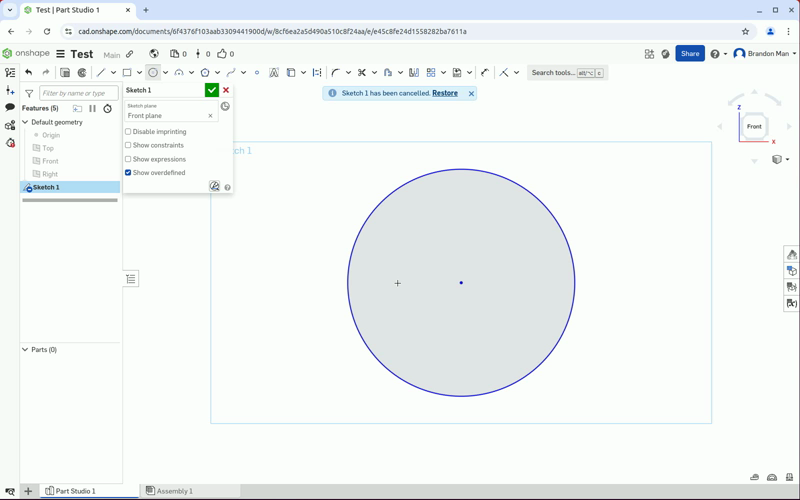
click(397, 282)
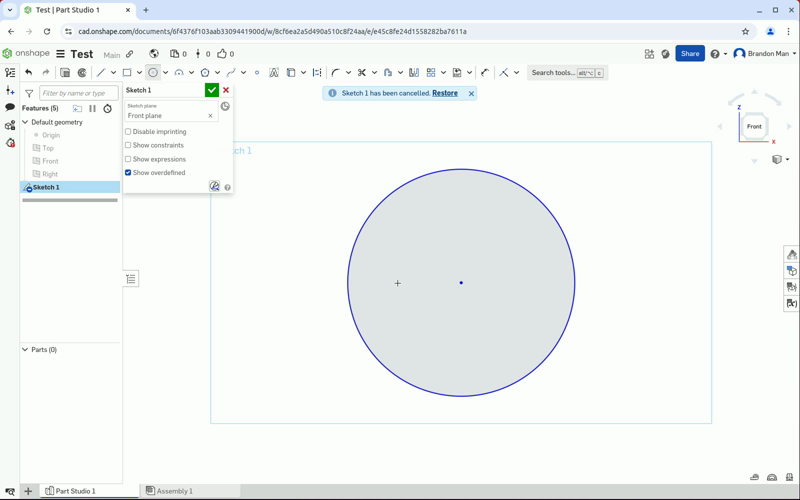
key_up(shift)
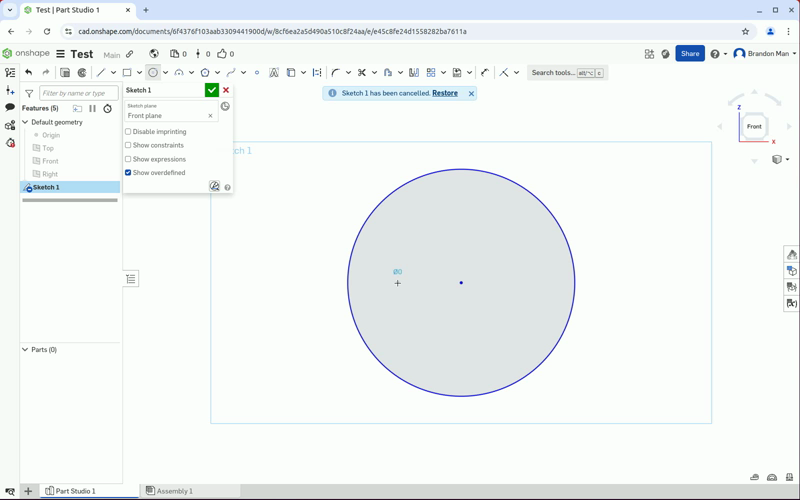
mouse_move(421, 282)
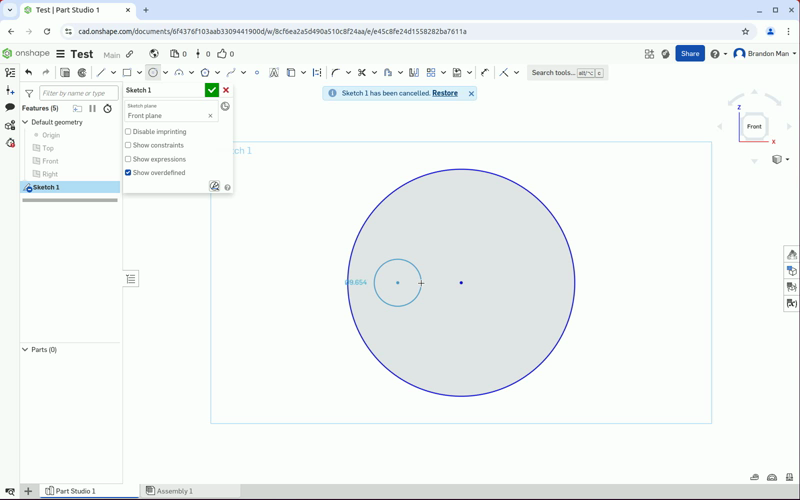
click(421, 282)
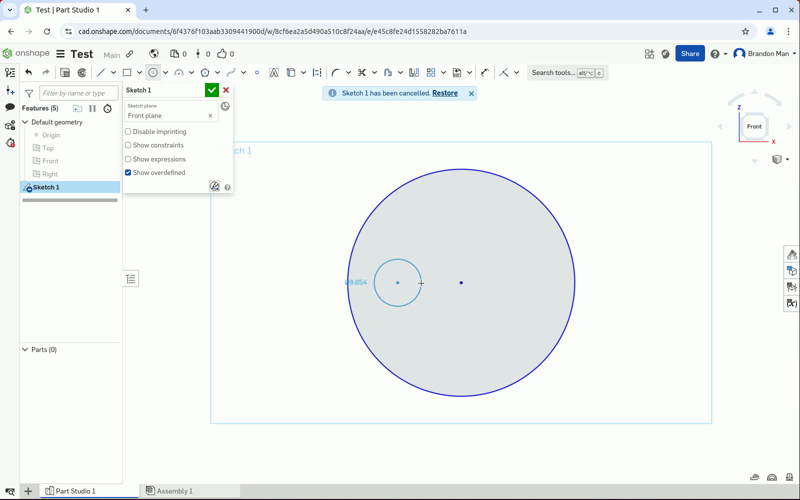
key(esc)
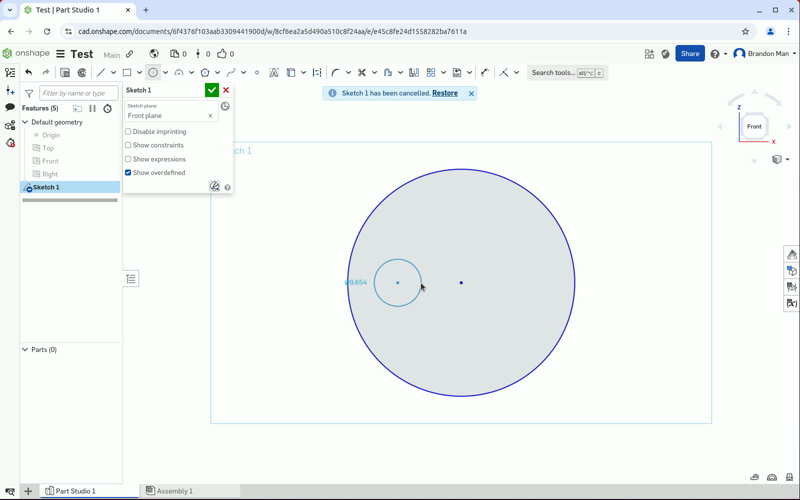
key(c)
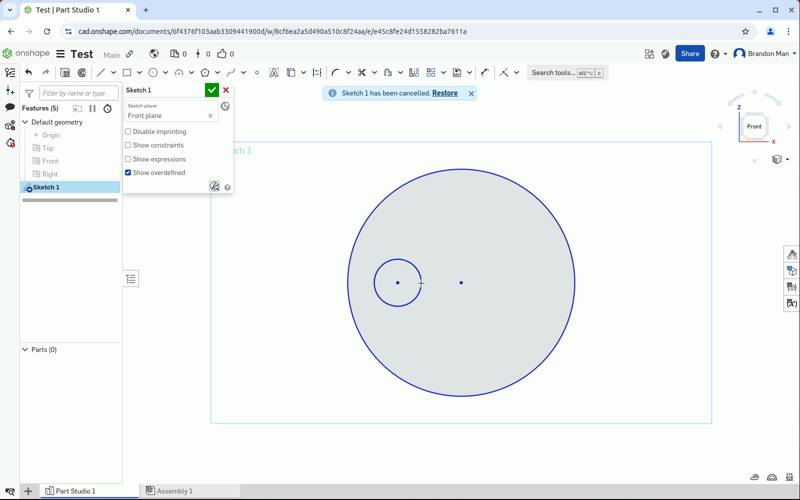
key_down(shift)
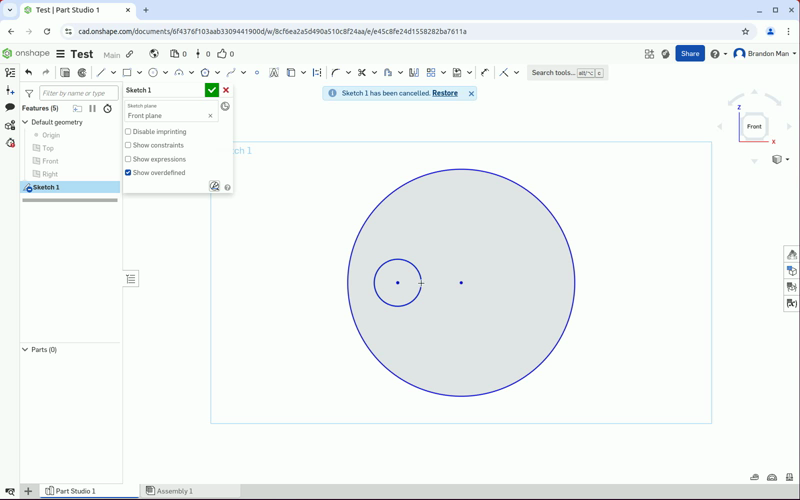
mouse_move(461, 344)
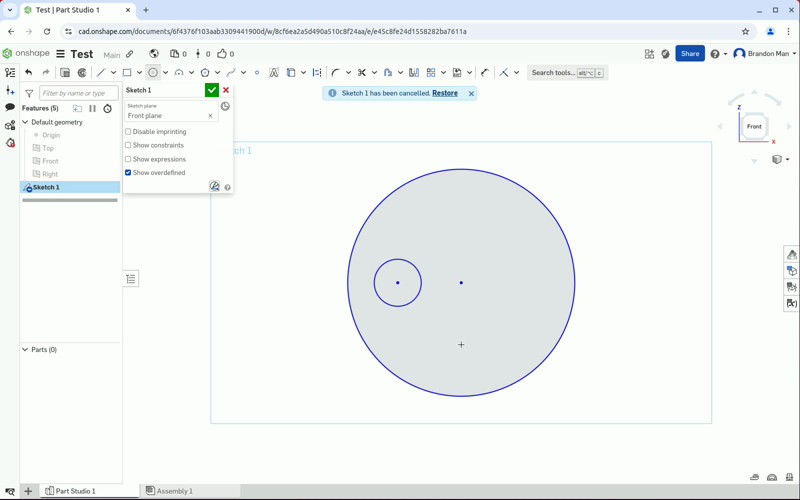
click(461, 344)
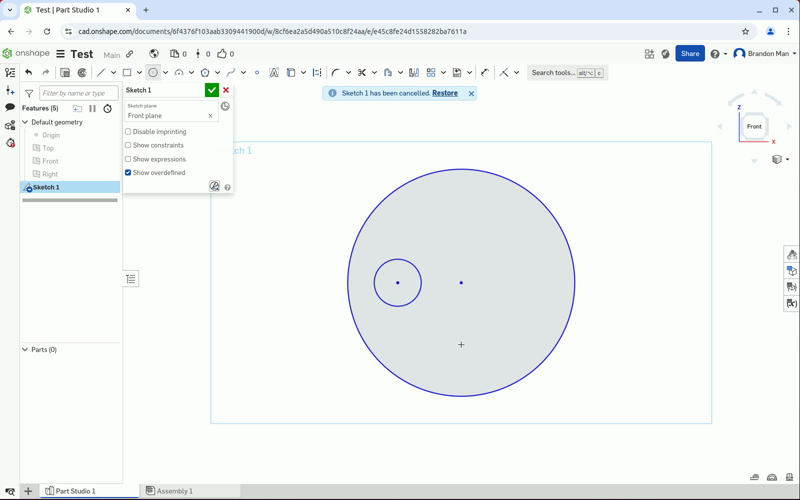
key_up(shift)
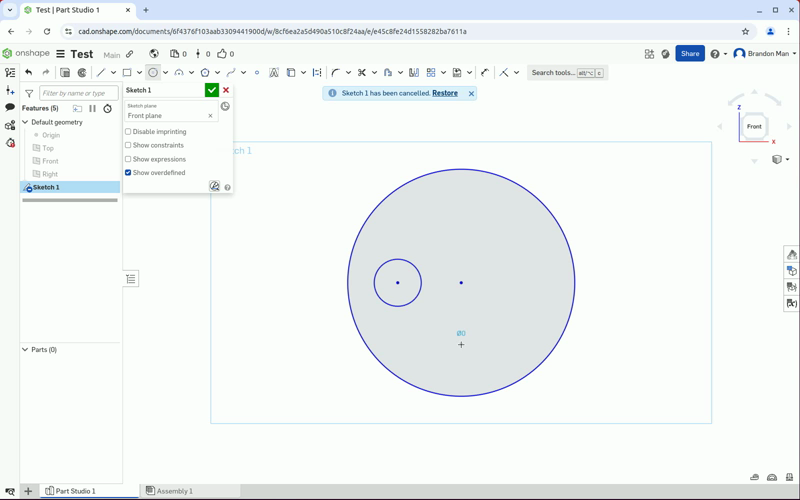
mouse_move(485, 344)
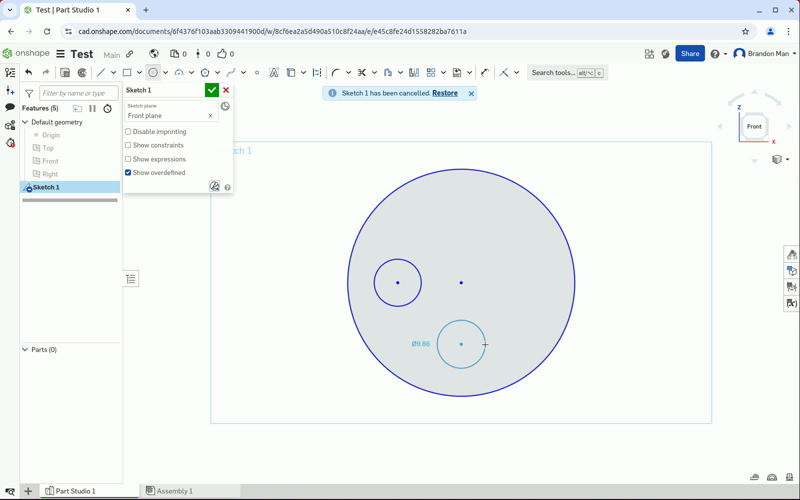
click(485, 344)
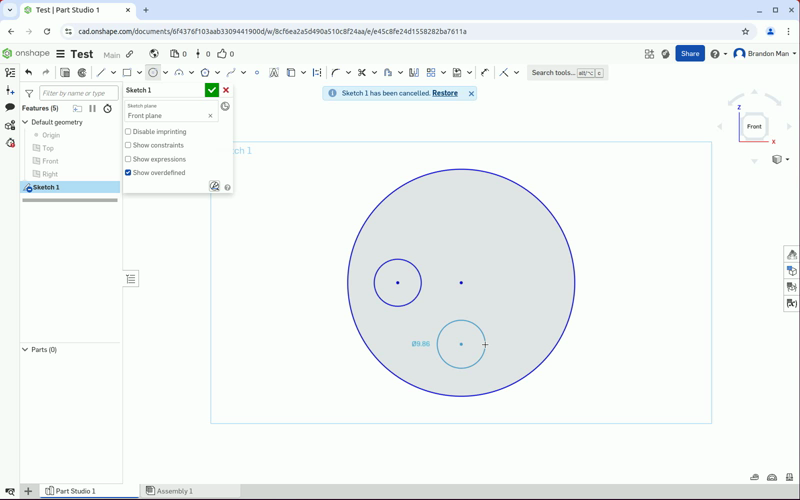
key(esc)
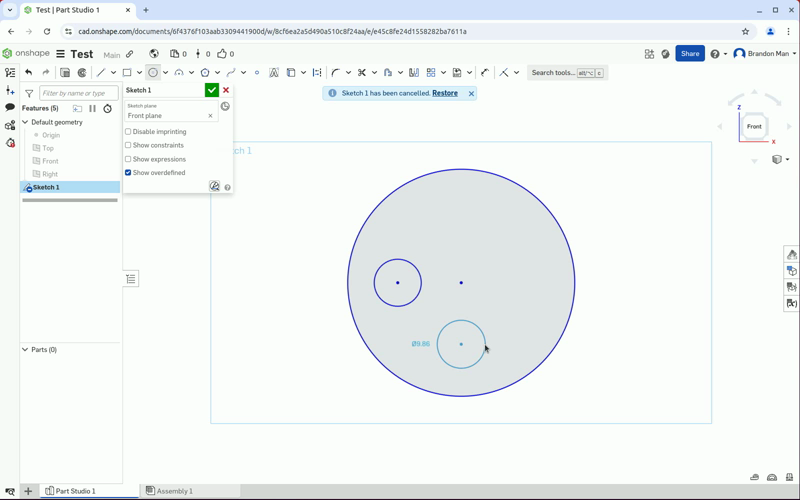
key(c)
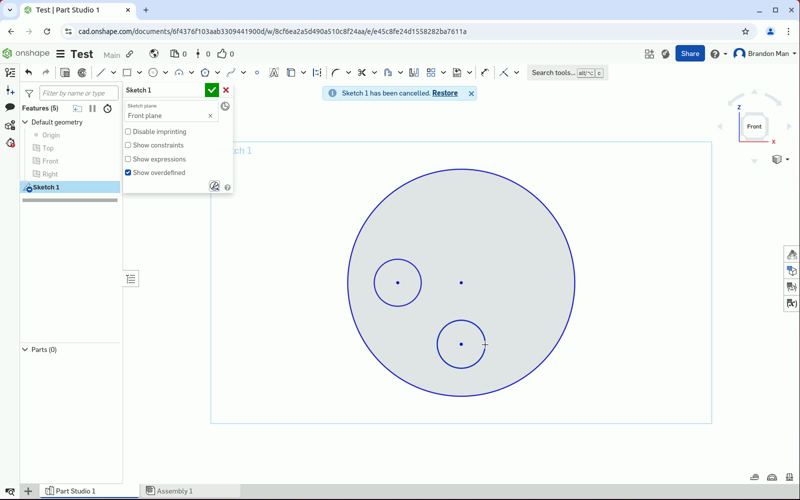
key_down(shift)
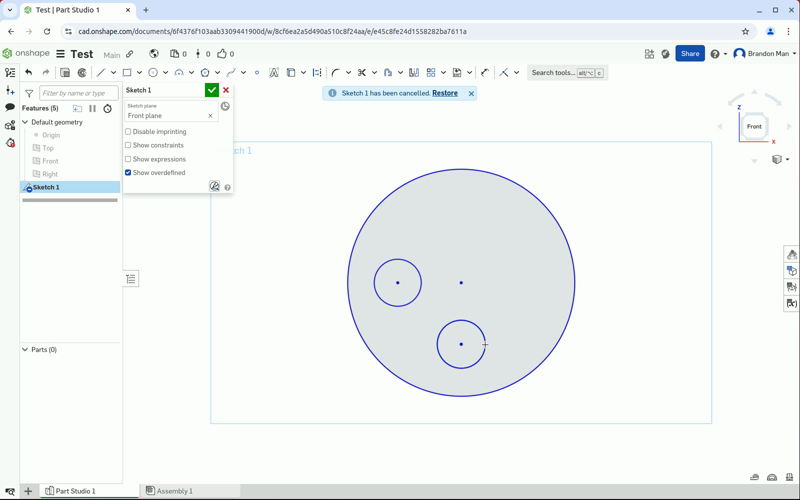
mouse_move(461, 221)
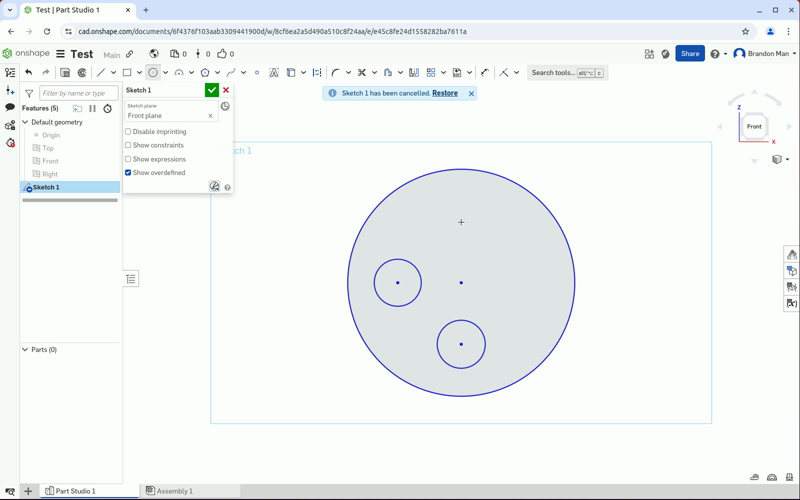
click(461, 221)
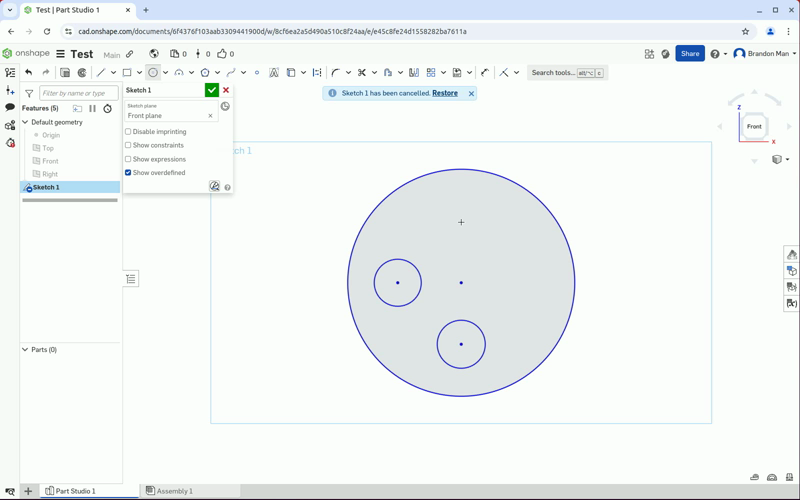
key_up(shift)
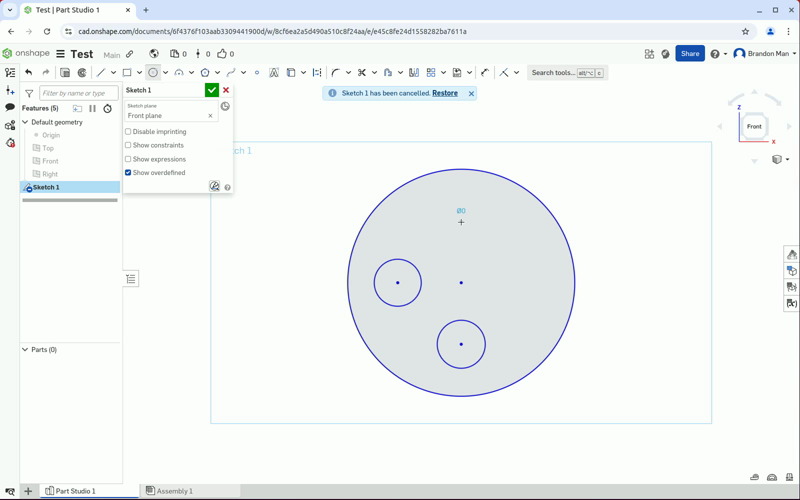
mouse_move(485, 221)
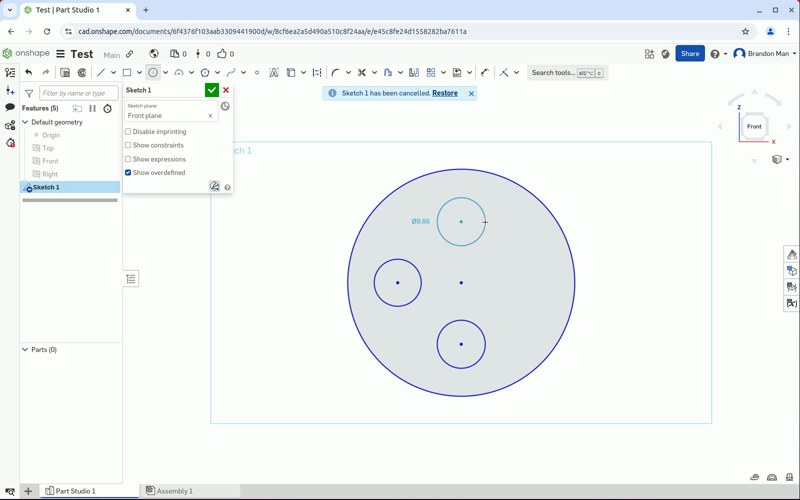
click(485, 221)
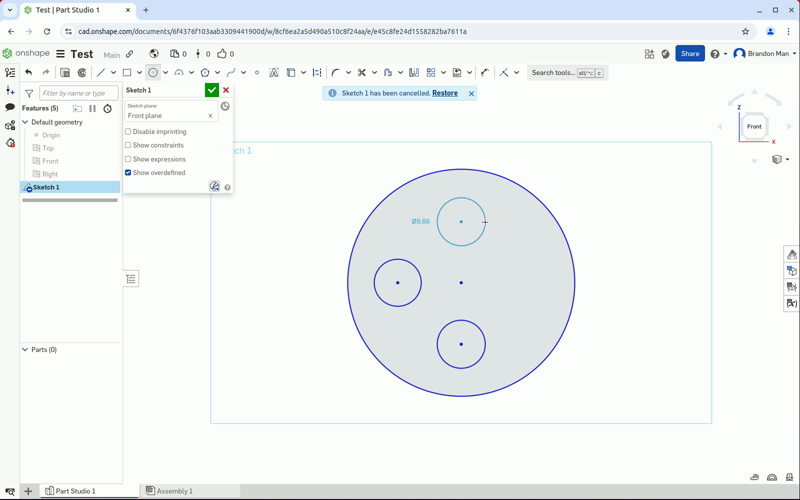
key(esc)
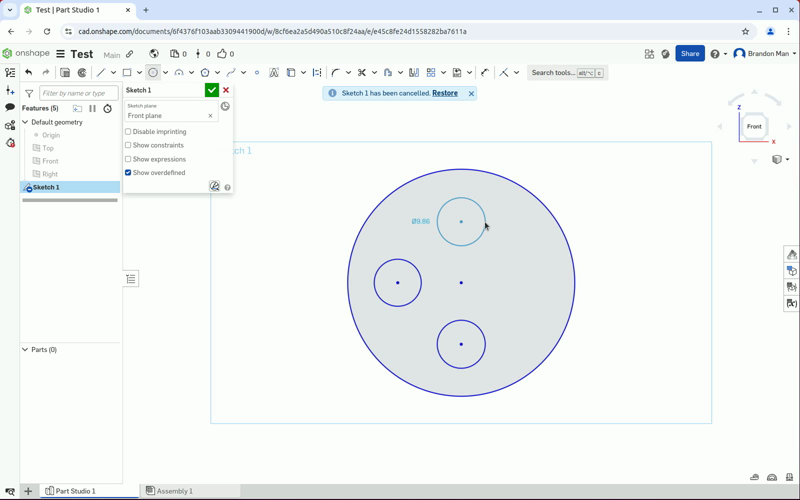
key(c)
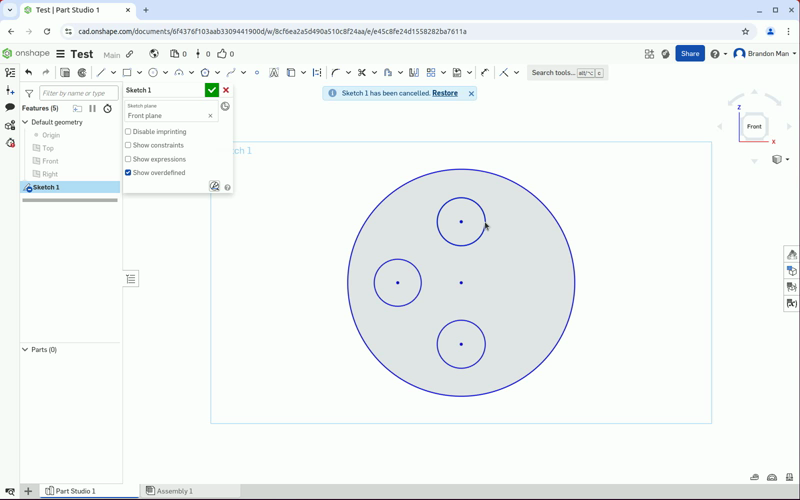
key_down(shift)
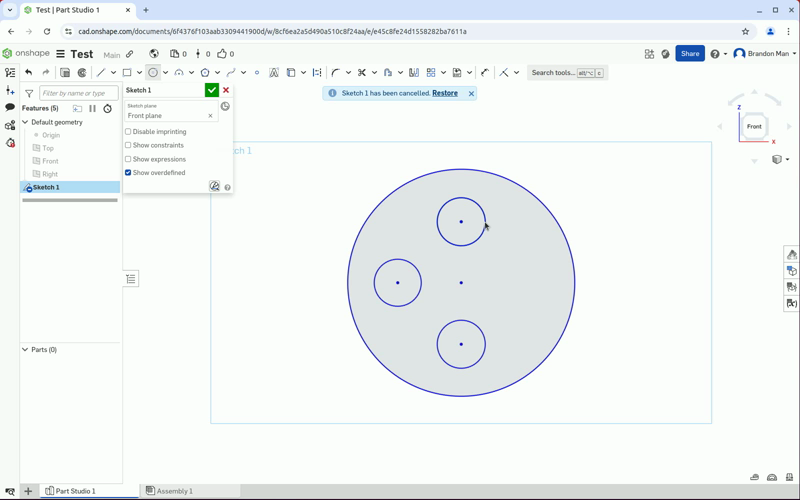
mouse_move(461, 282)
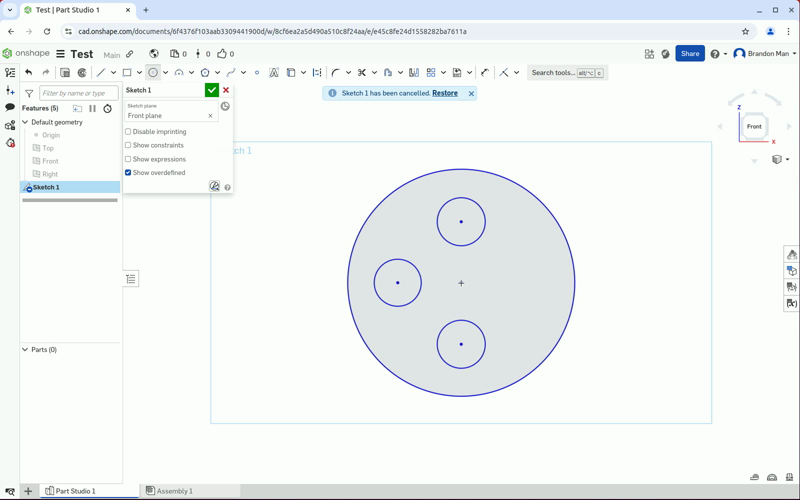
click(461, 282)
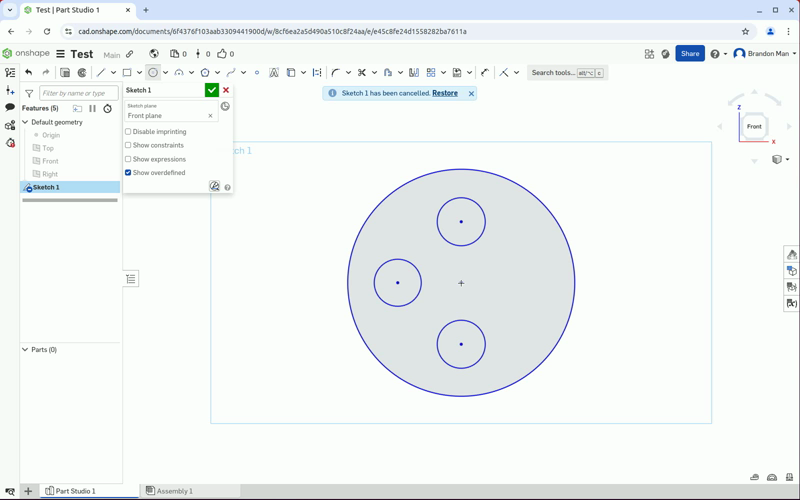
key_up(shift)
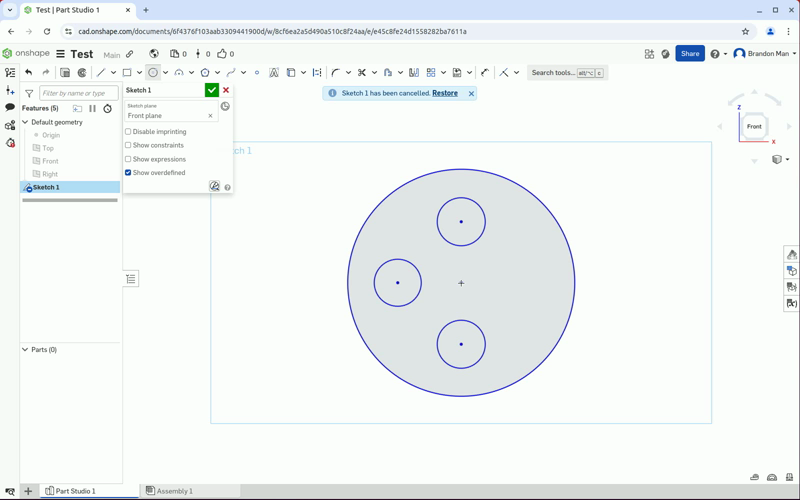
mouse_move(470, 282)
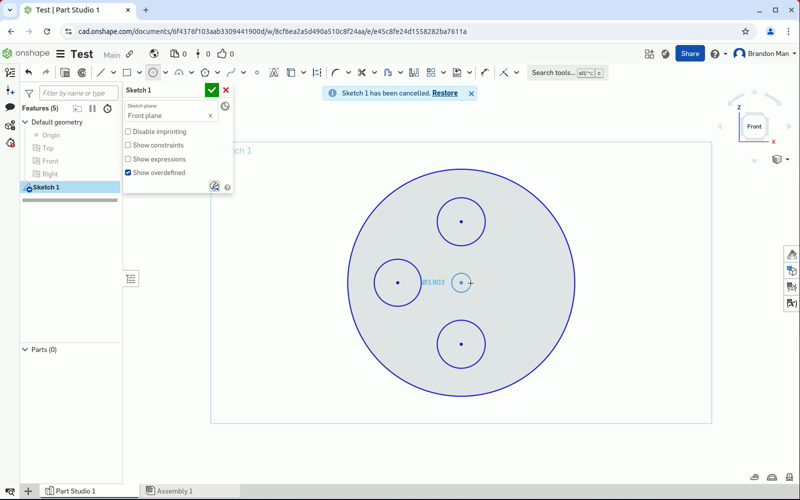
click(470, 282)
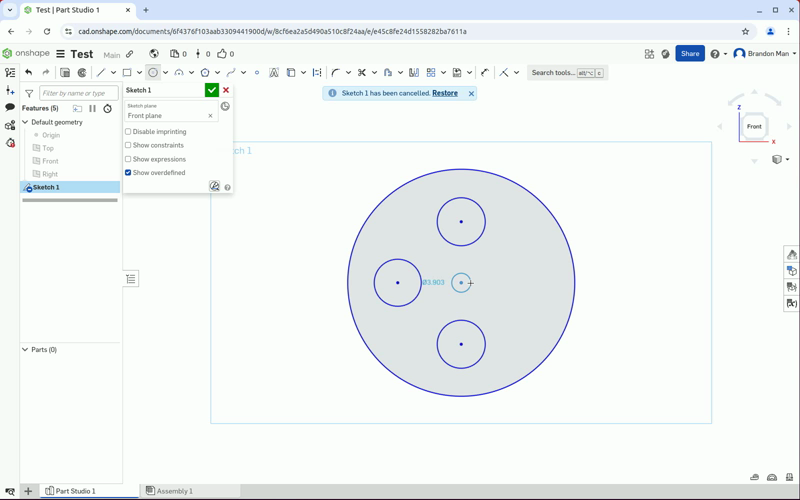
key(esc)
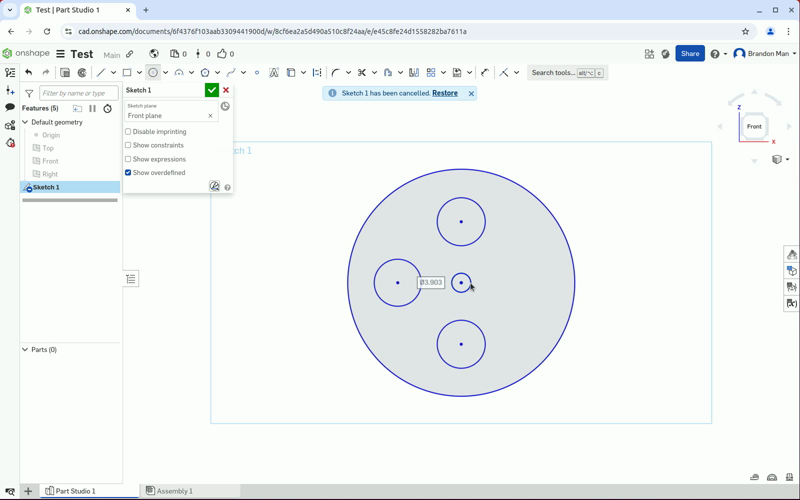
key(c)
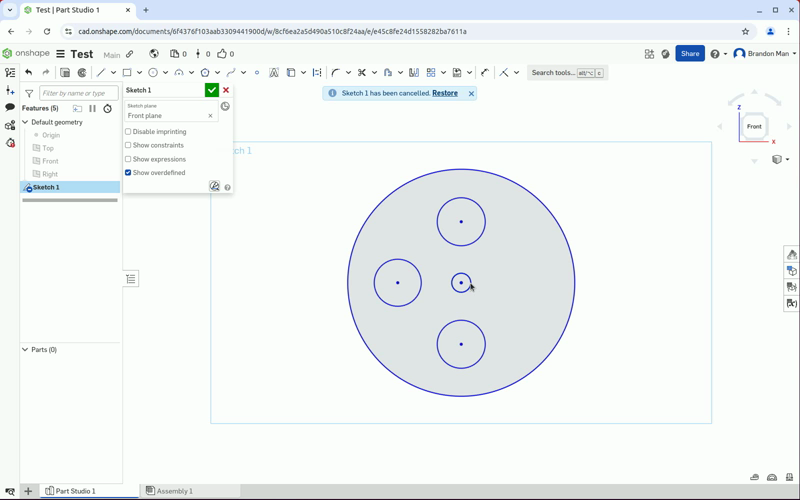
key_down(shift)
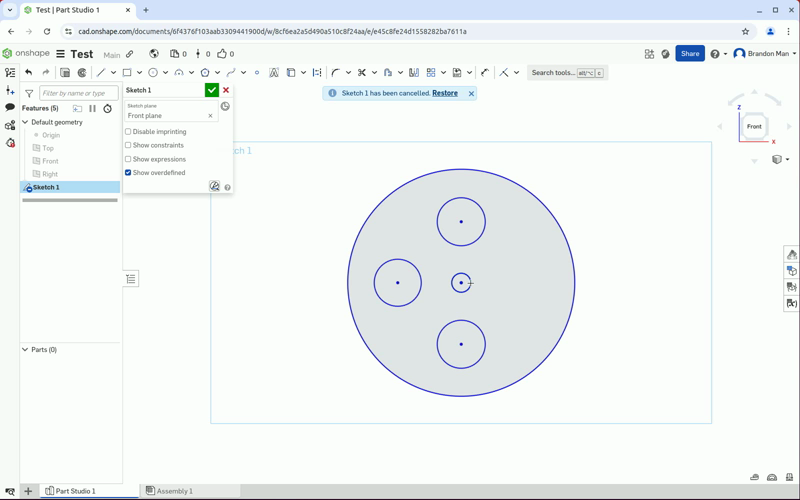
mouse_move(522, 282)
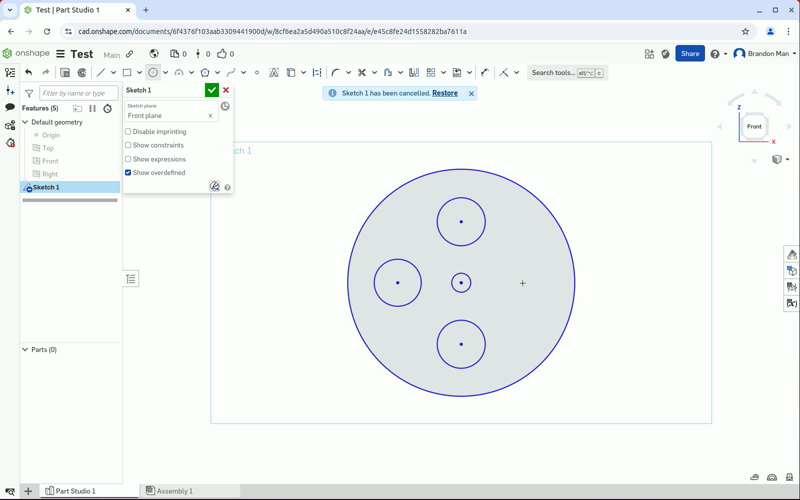
click(522, 282)
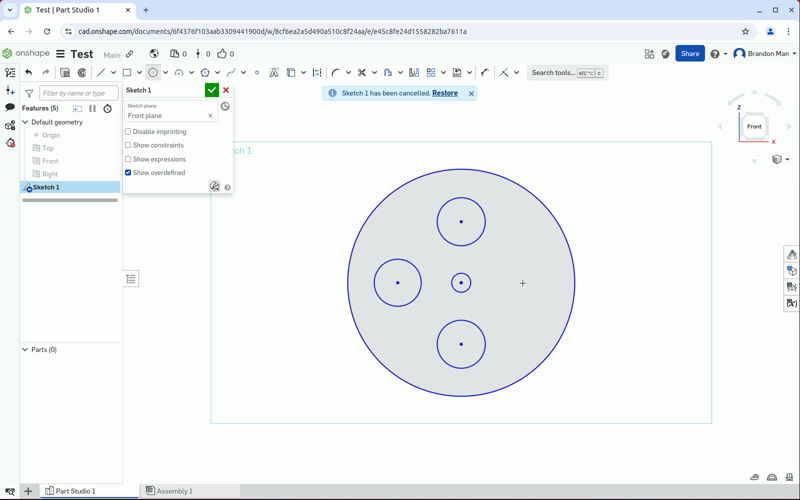
key_up(shift)
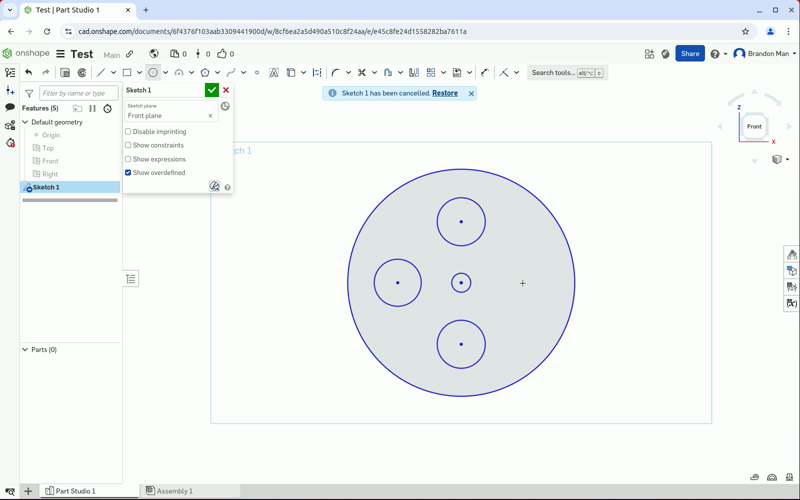
mouse_move(546, 282)
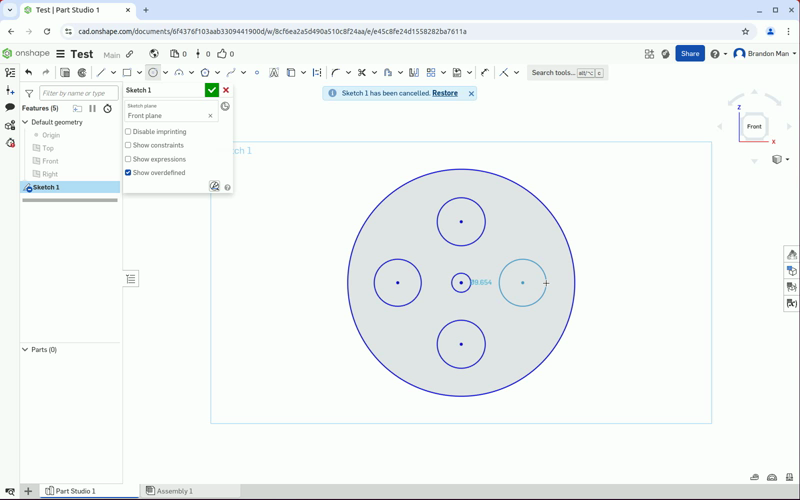
click(546, 282)
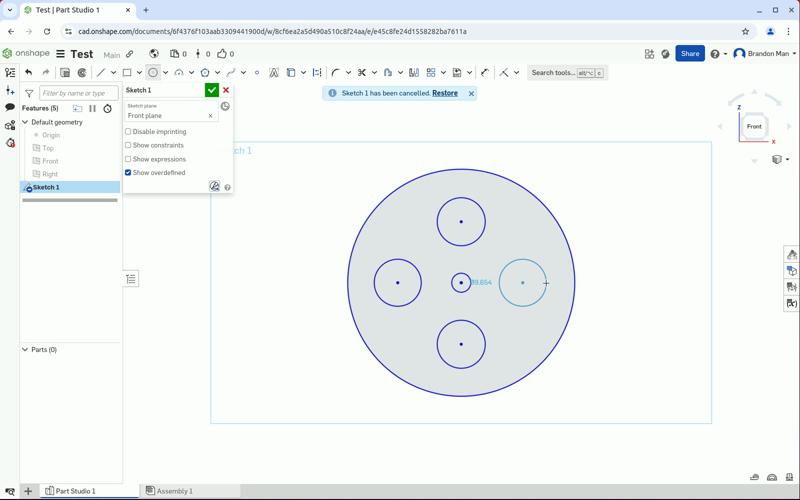
key(esc)
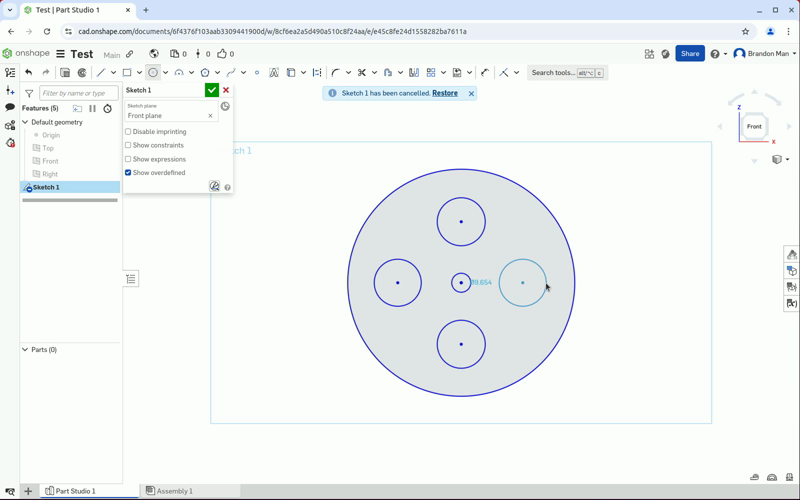
mouse_move(392, 235)
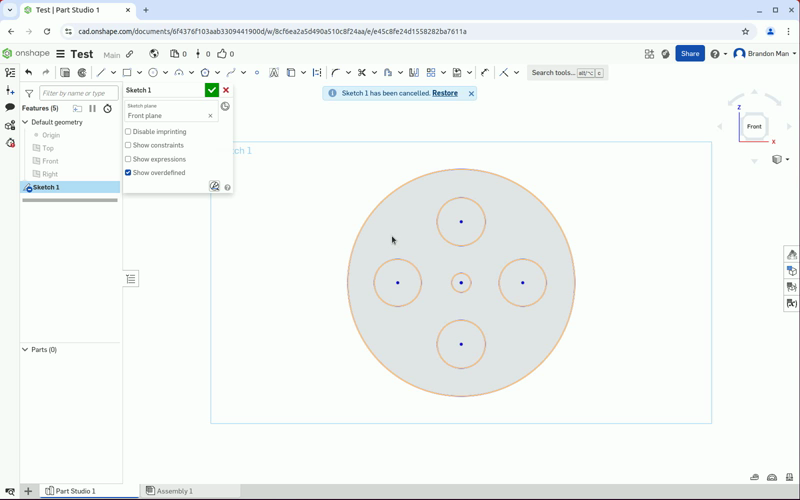
click(392, 235)
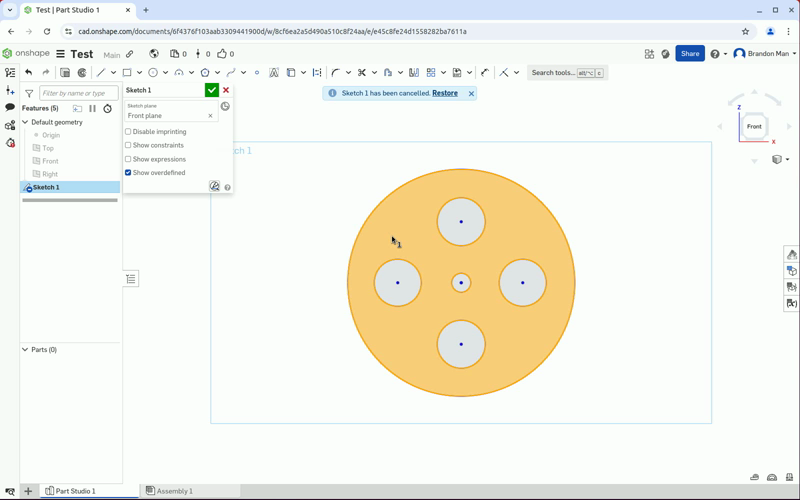
mouse_move(73, 352)
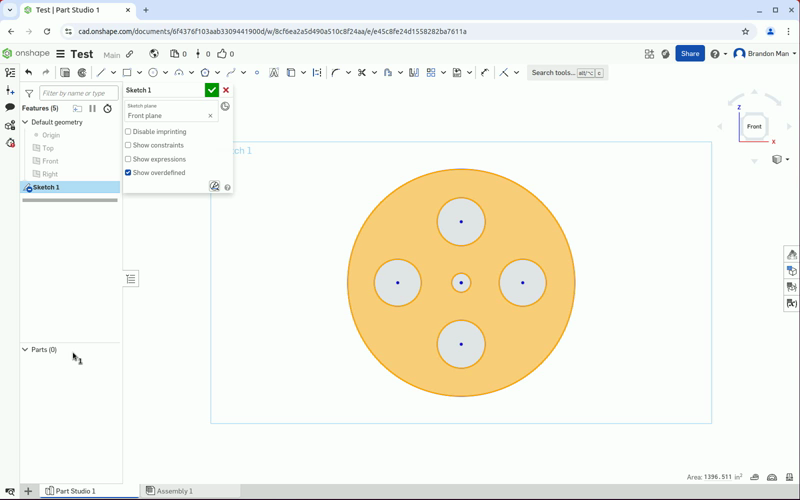
key(shift+y)
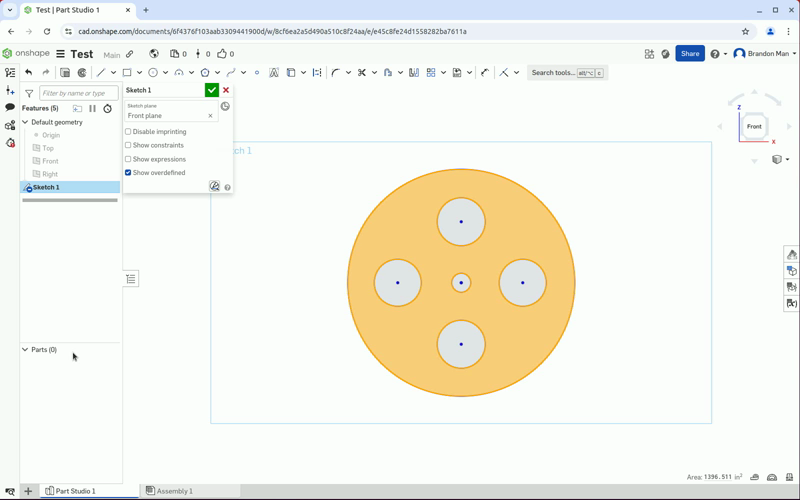
key(shift+e)
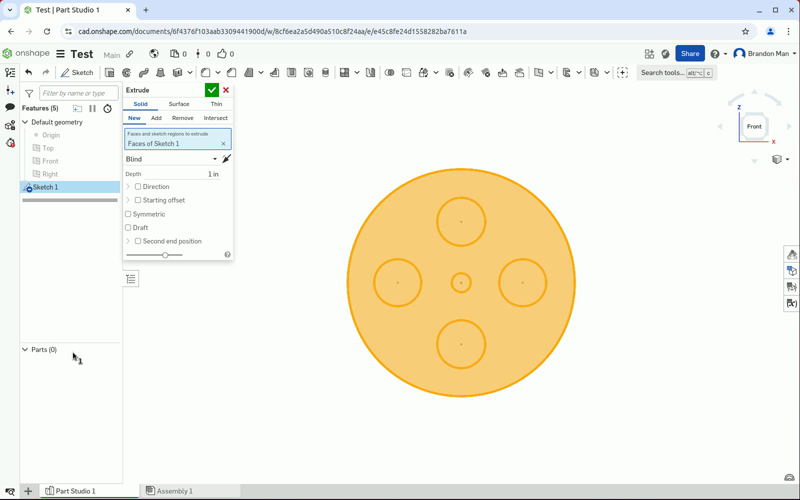
mouse_move(143, 106)
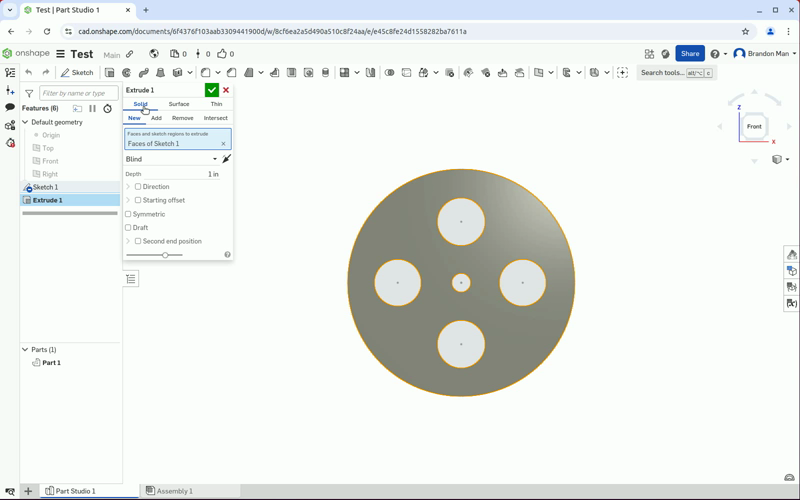
click(143, 106)
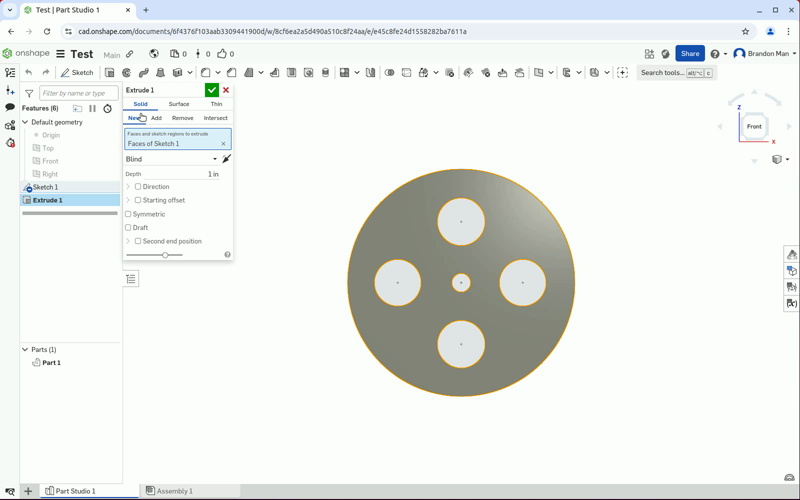
mouse_move(137, 120)
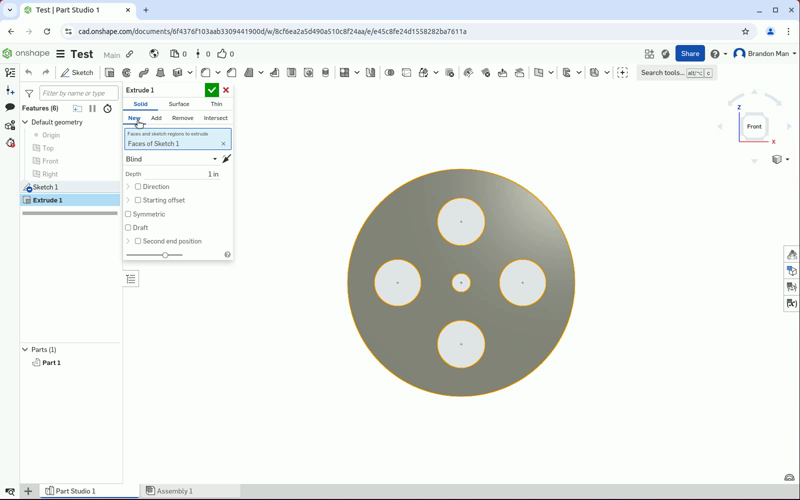
click(137, 120)
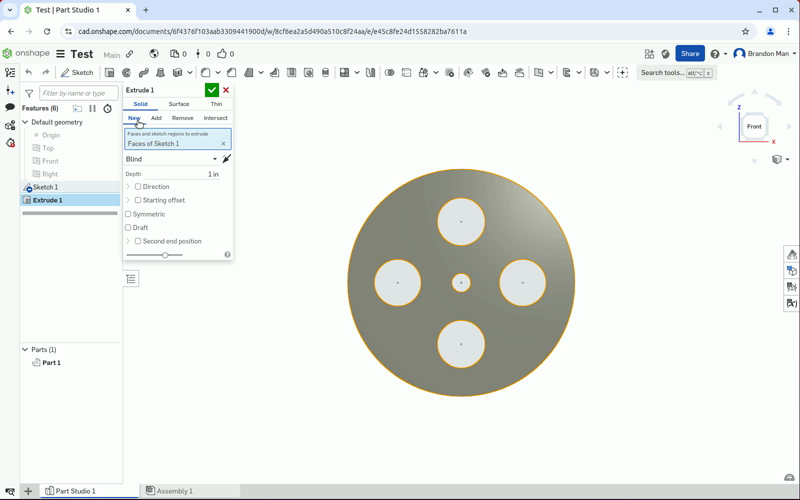
key(tab, 4)
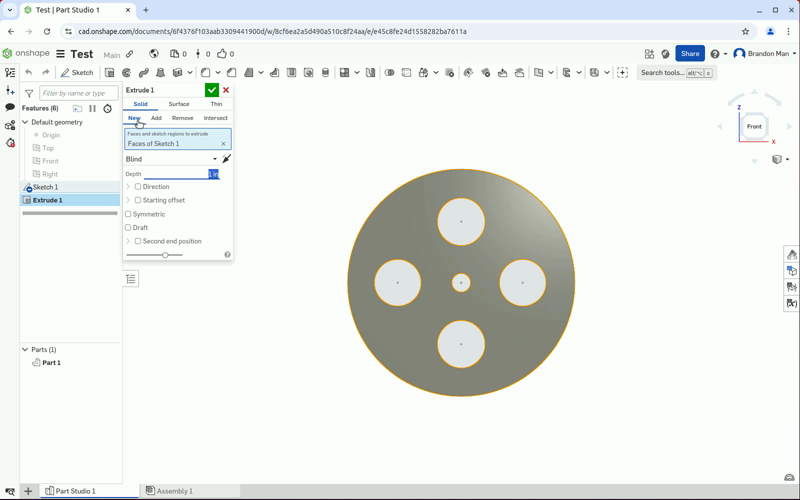
text(4.574)
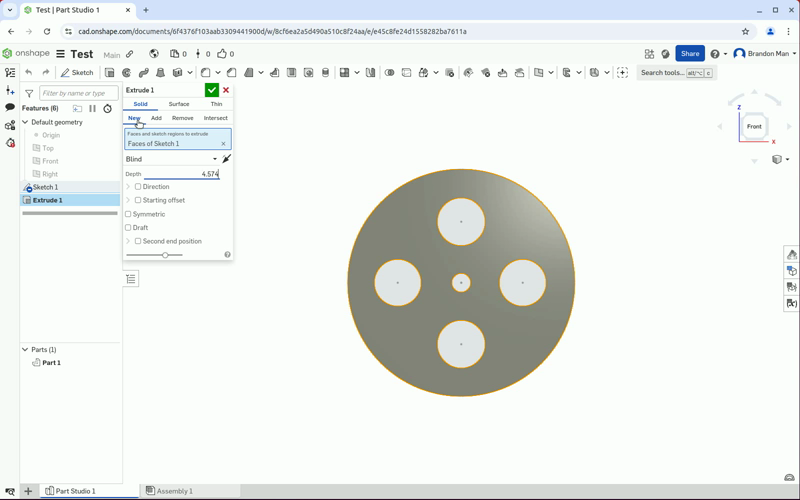
key(enter)
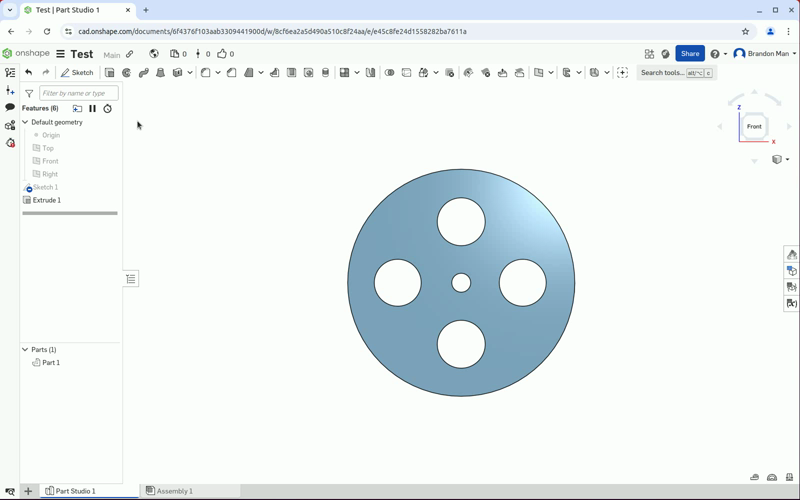
key(shift+h)
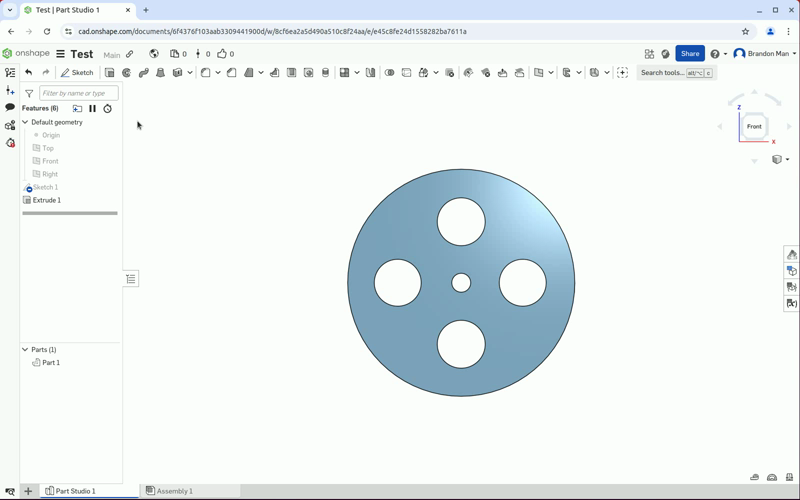
key(shift+h)
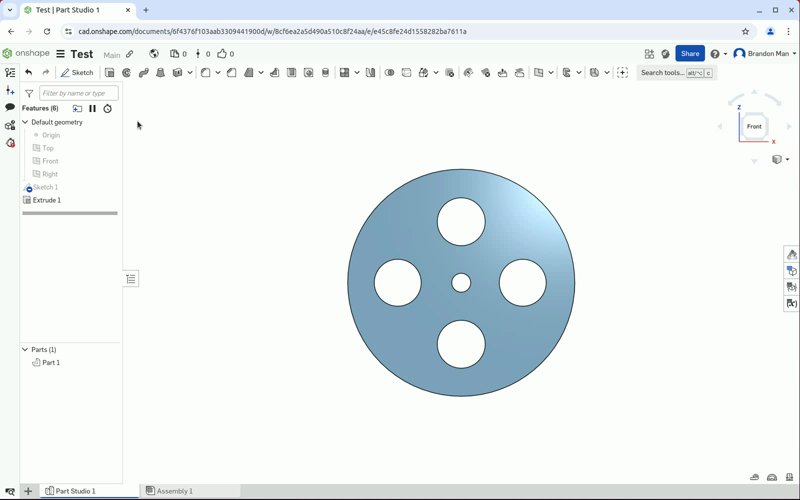
mouse_move(73, 189)
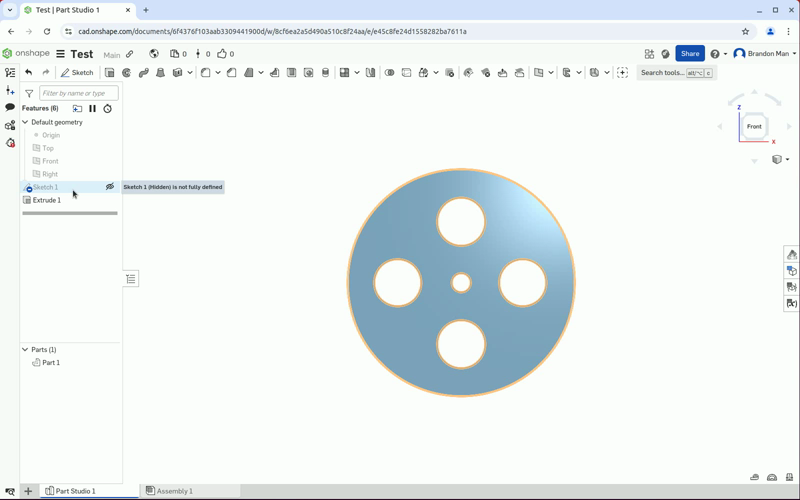
click(73, 189)
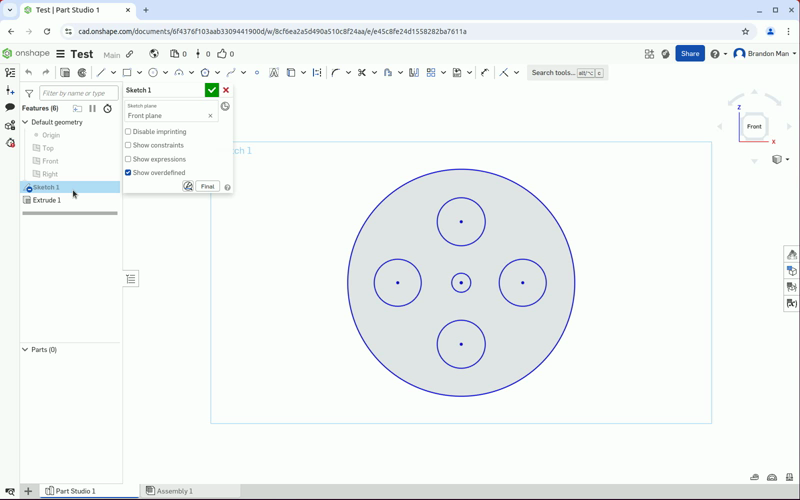
mouse_move(229, 92)
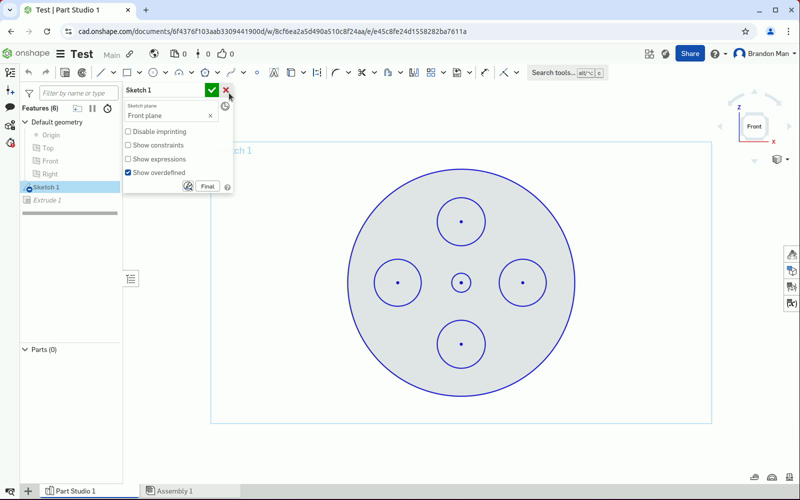
click(229, 92)
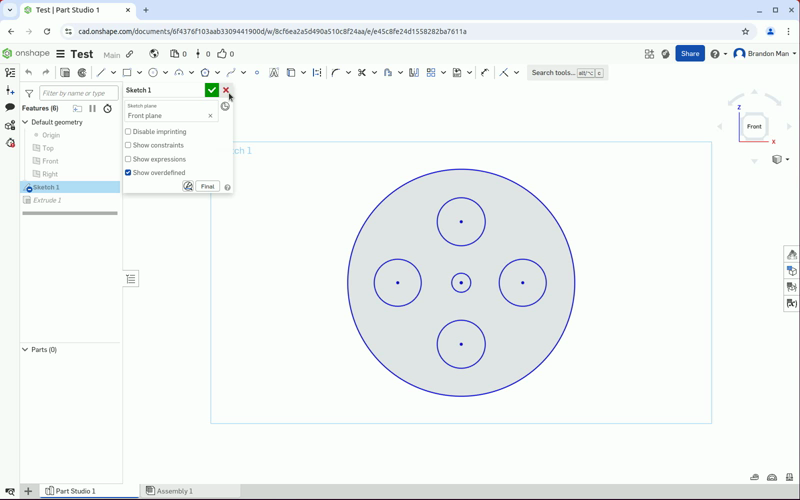
key(shift+s)
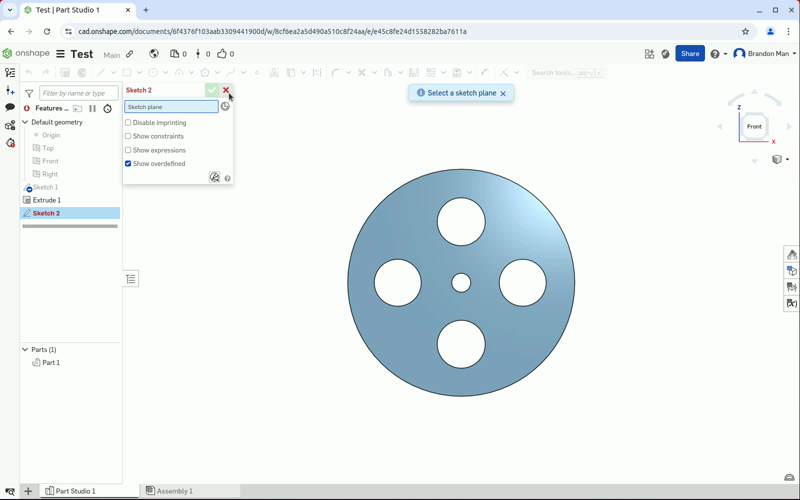
mouse_move(73, 163)
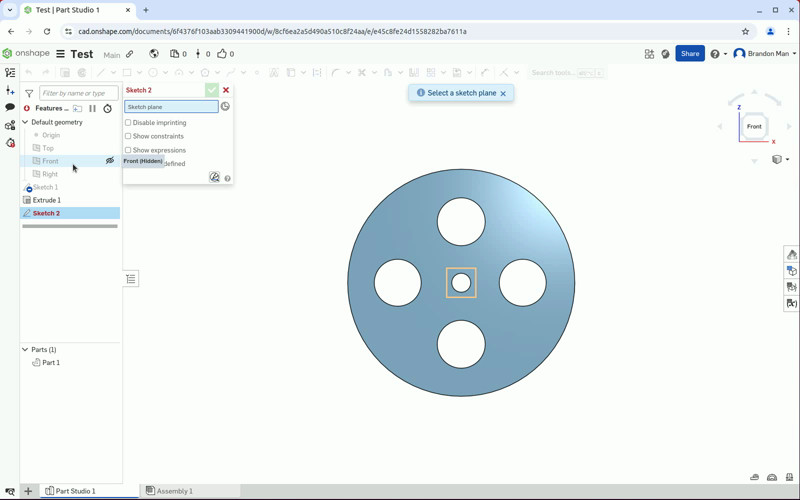
click(73, 163)
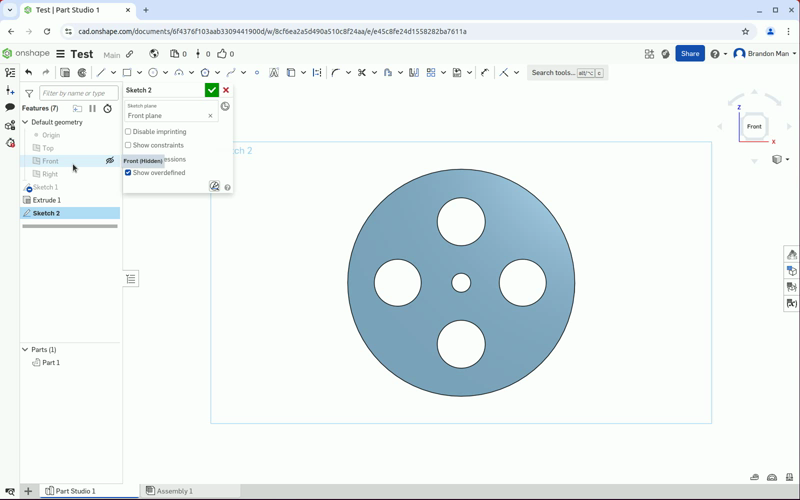
mouse_move(73, 352)
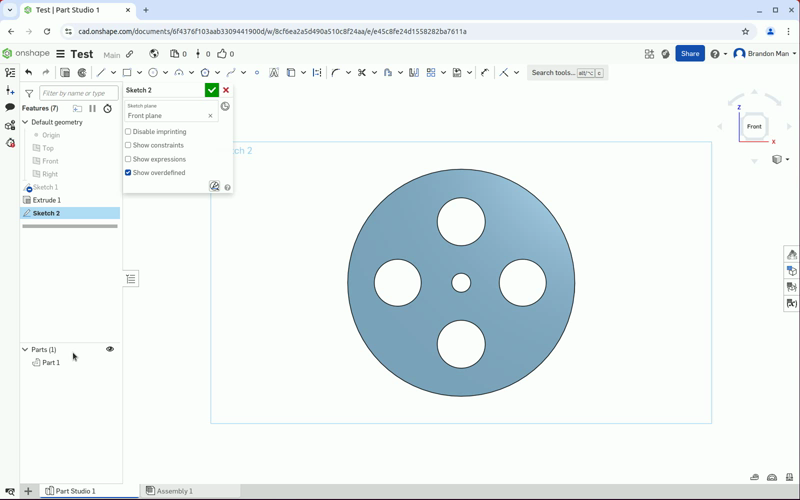
key(y)
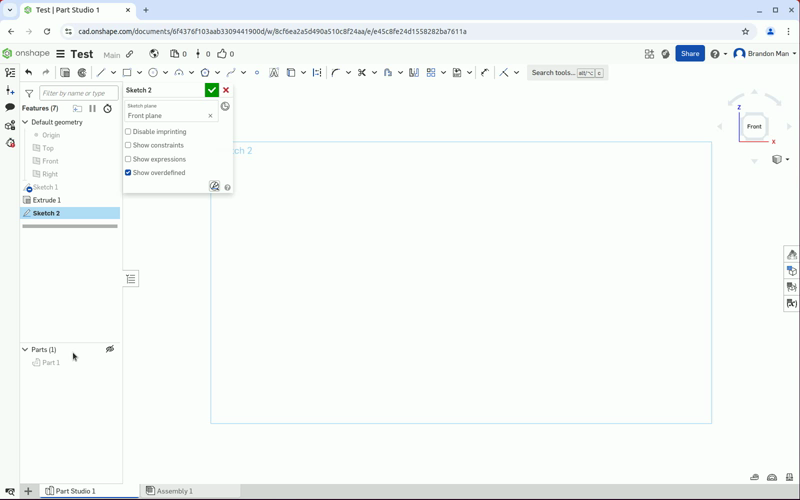
key(c)
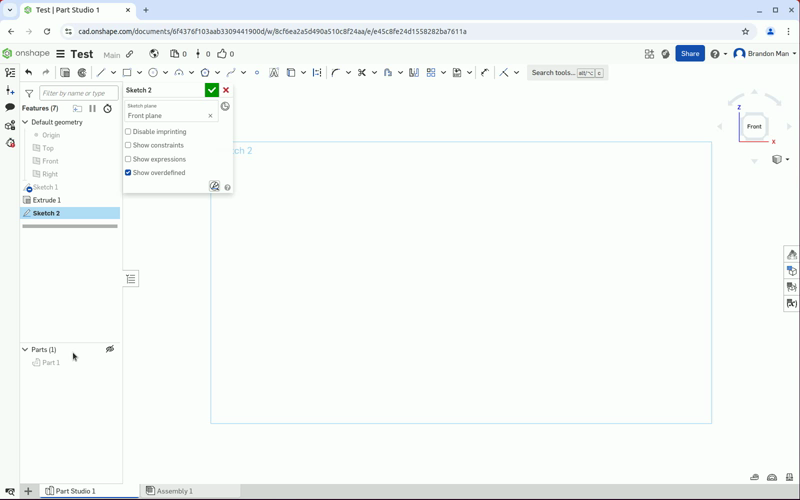
key_down(shift)
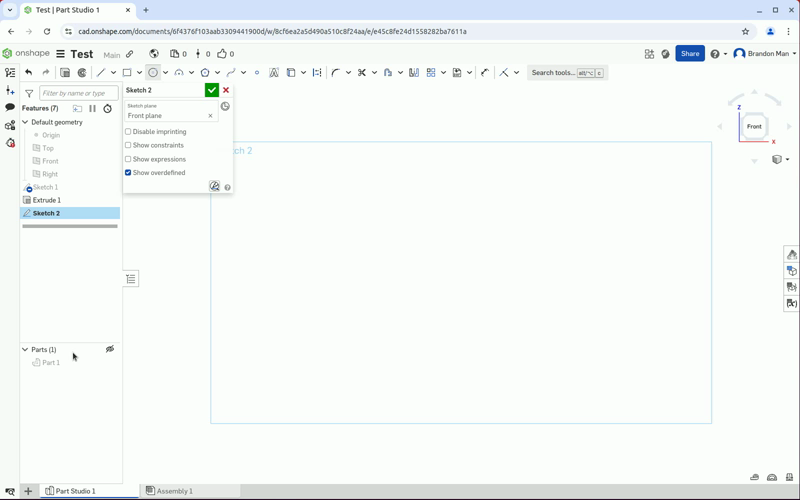
mouse_move(461, 282)
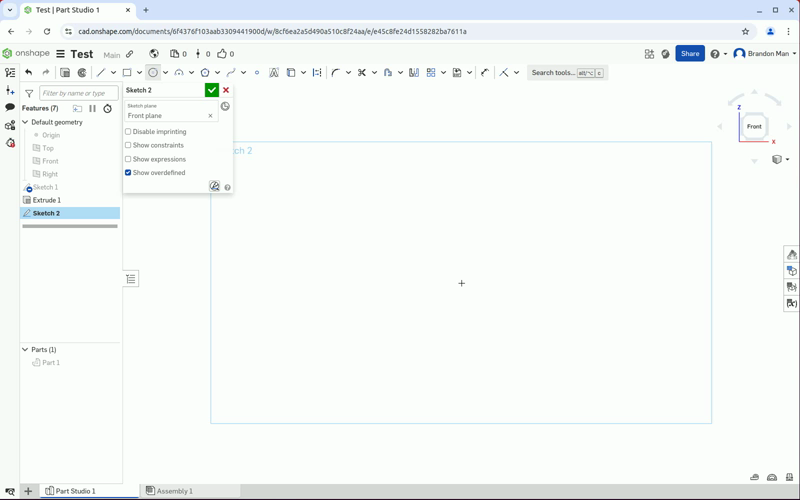
click(461, 282)
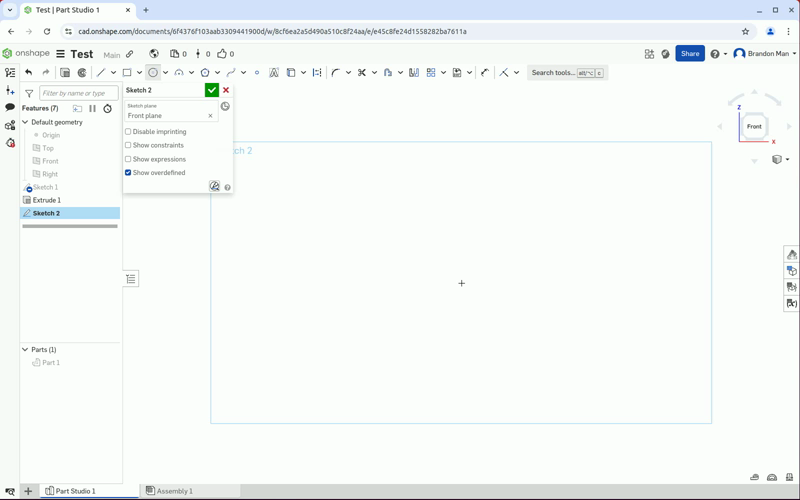
key_up(shift)
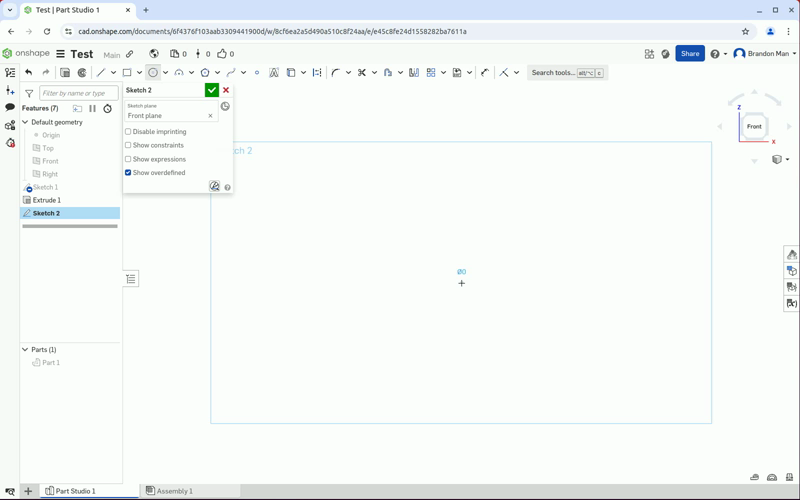
mouse_move(471, 282)
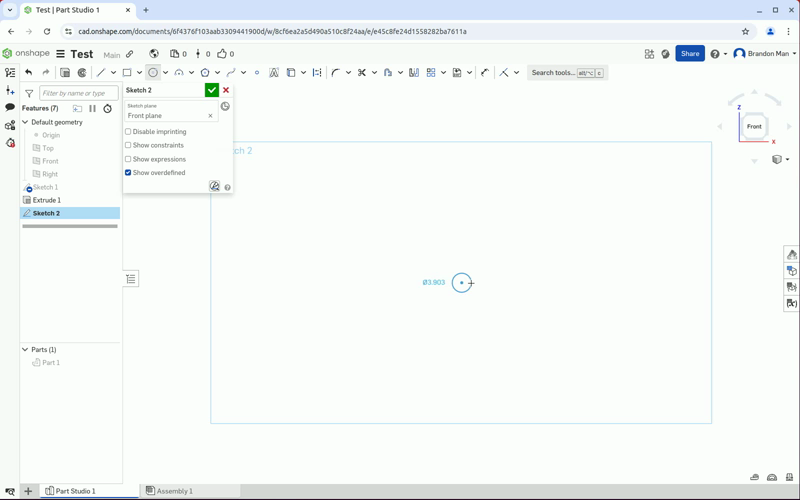
click(471, 282)
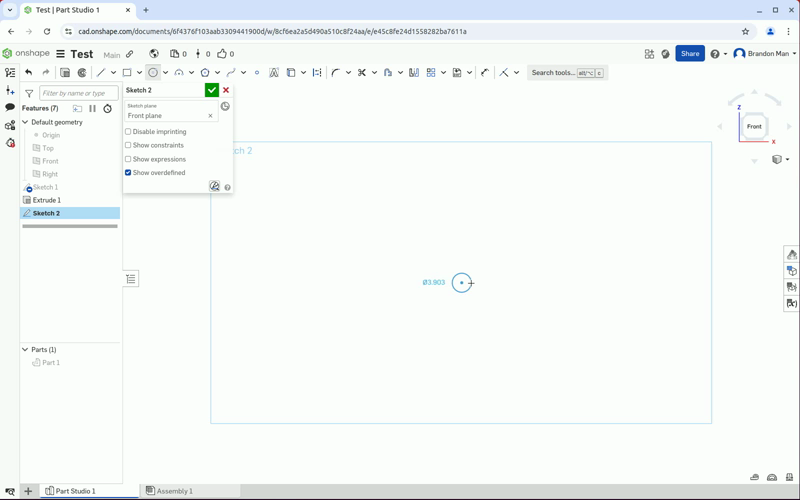
key(esc)
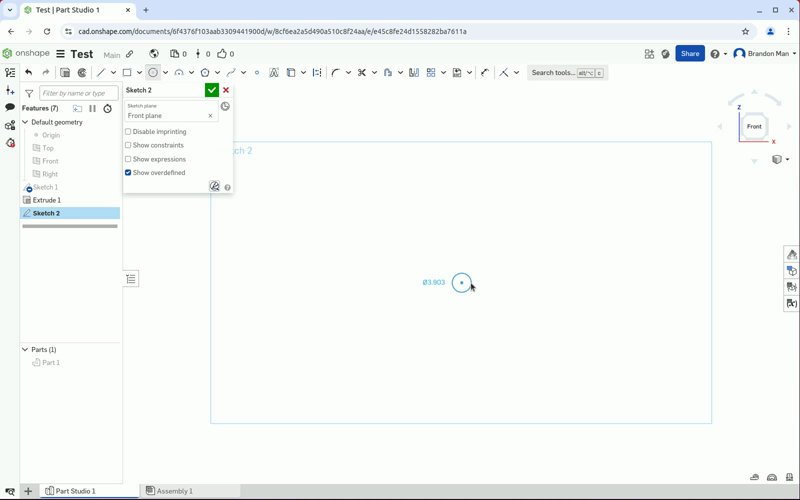
mouse_move(455, 283)
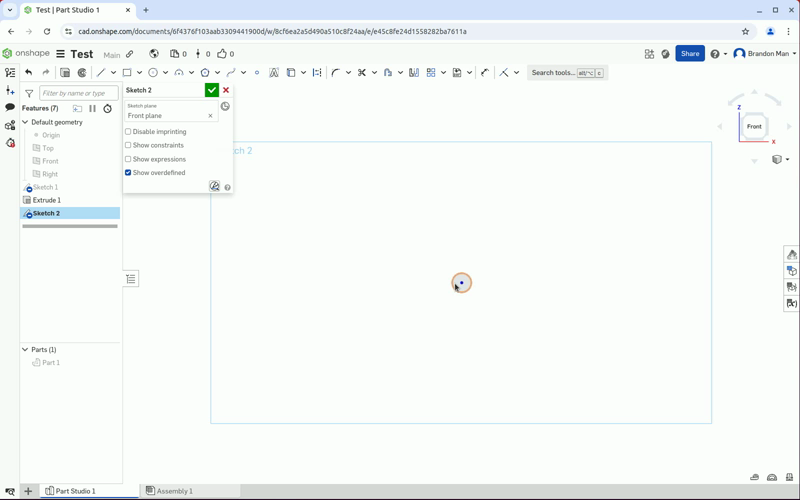
scroll(6)
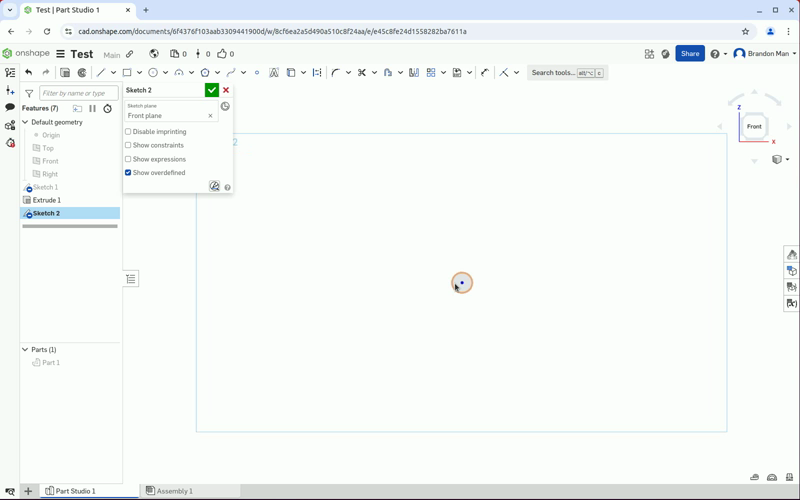
scroll(6)
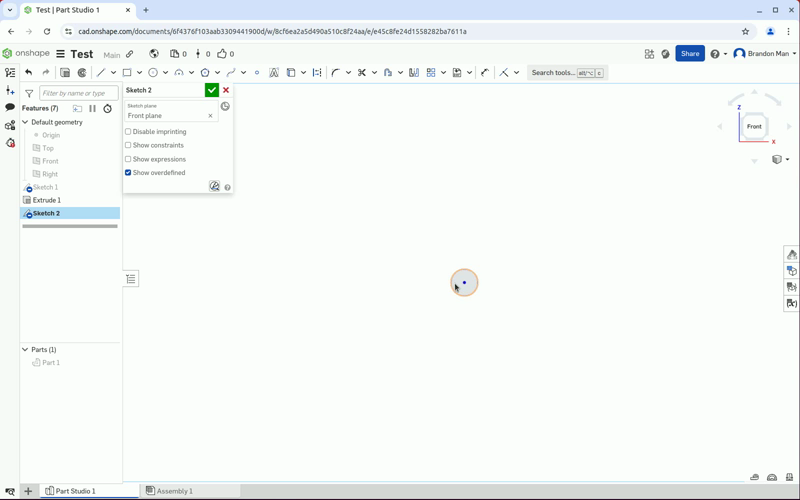
scroll(6)
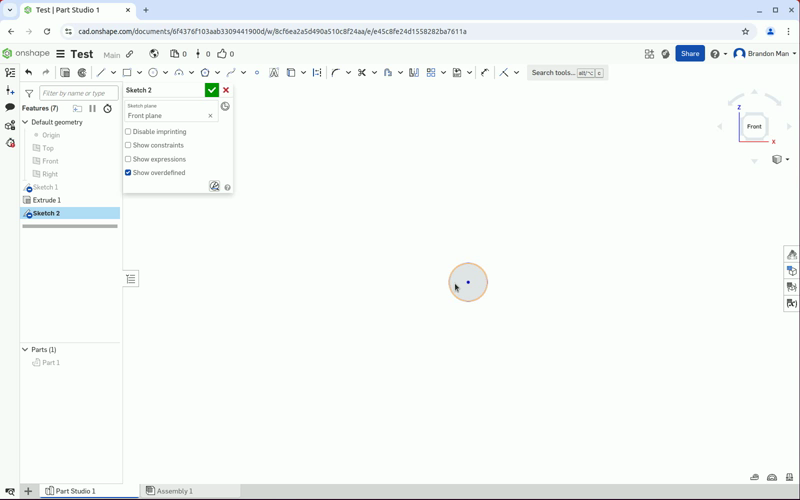
scroll(6)
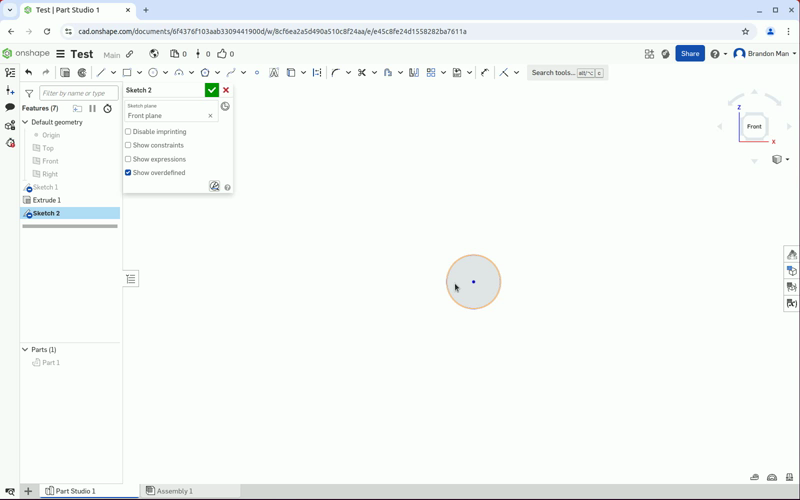
scroll(6)
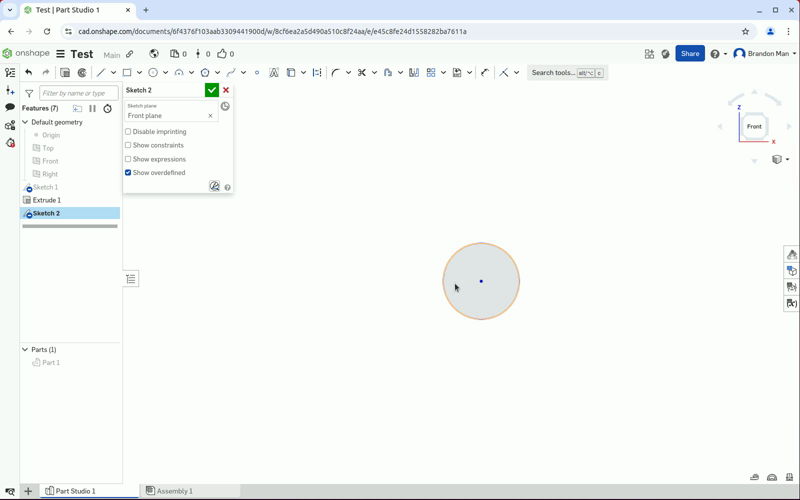
scroll(6)
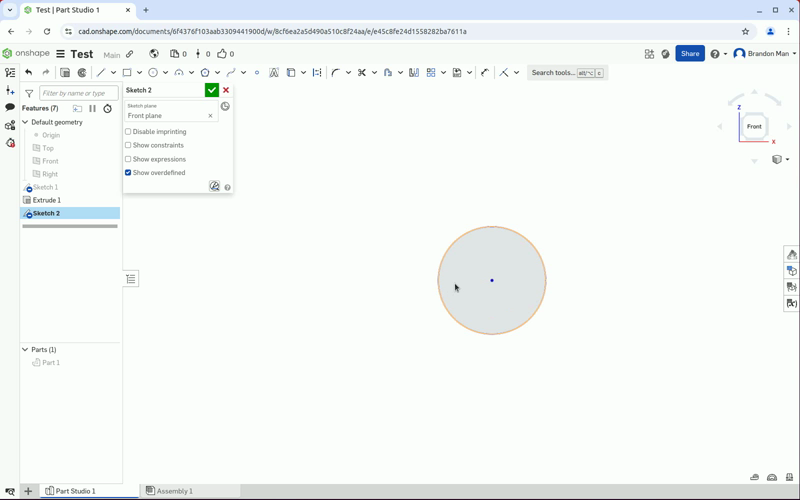
scroll(6)
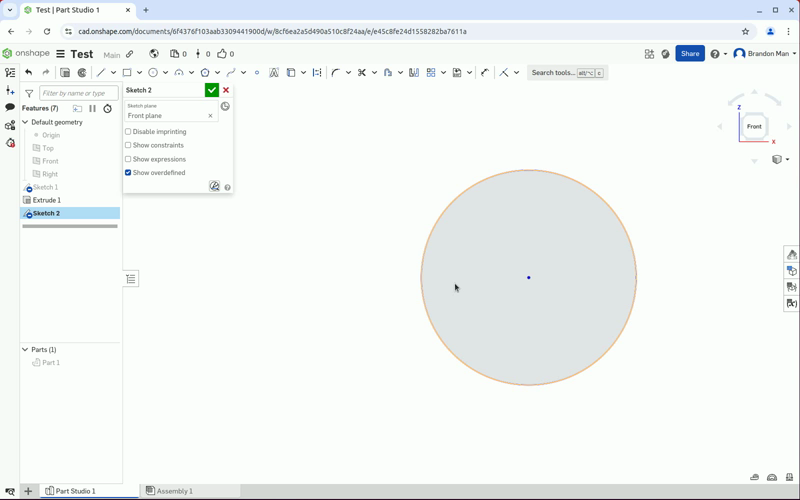
click(455, 283)
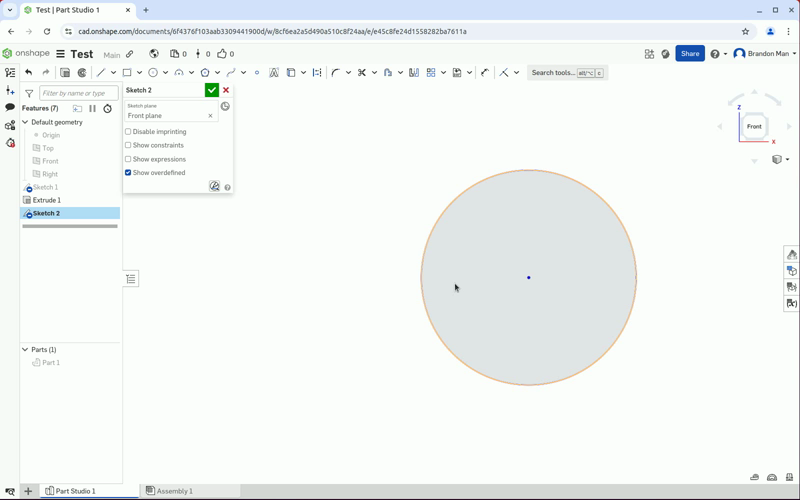
scroll(-6)
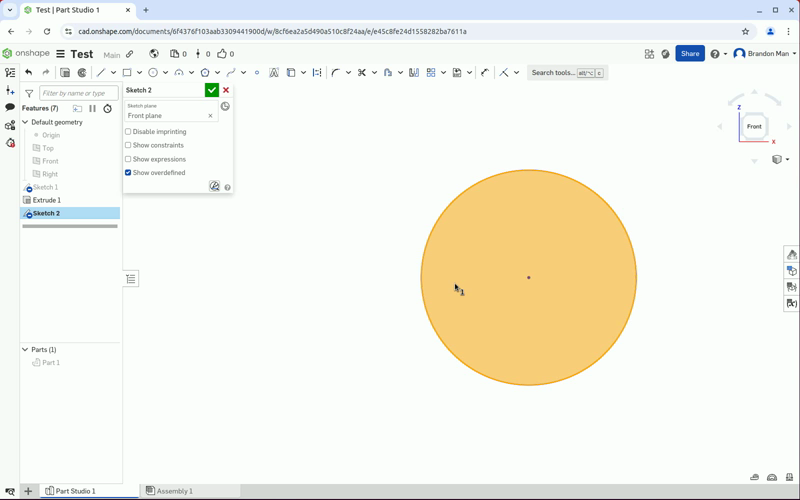
scroll(-6)
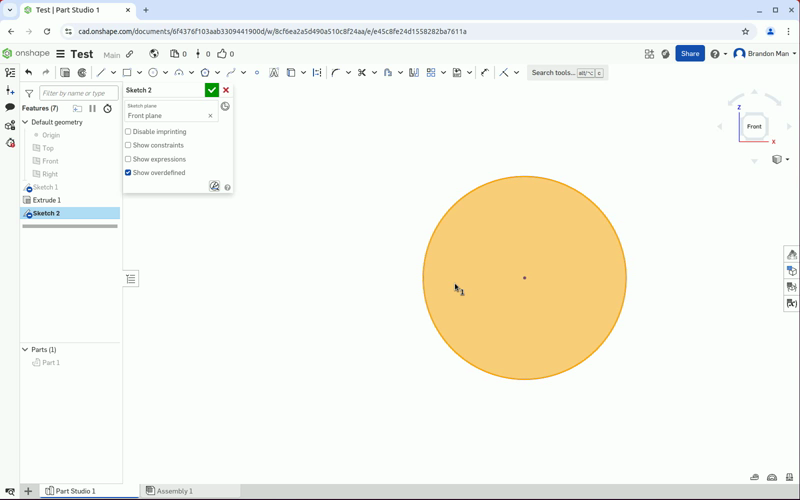
scroll(-6)
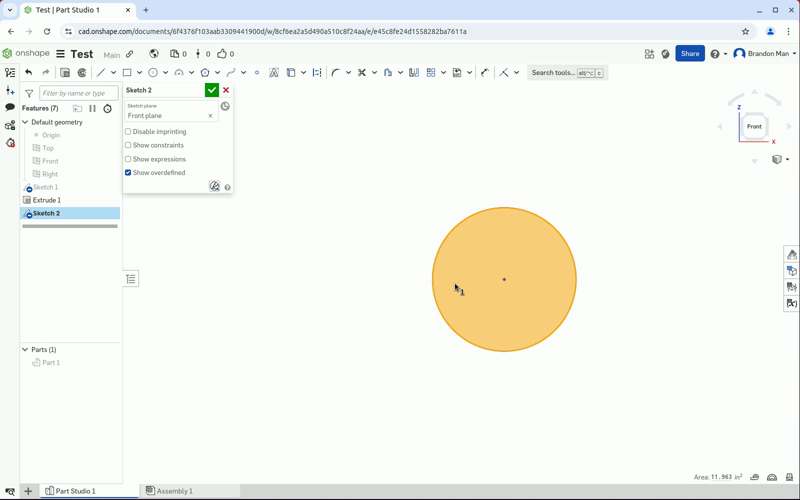
scroll(-6)
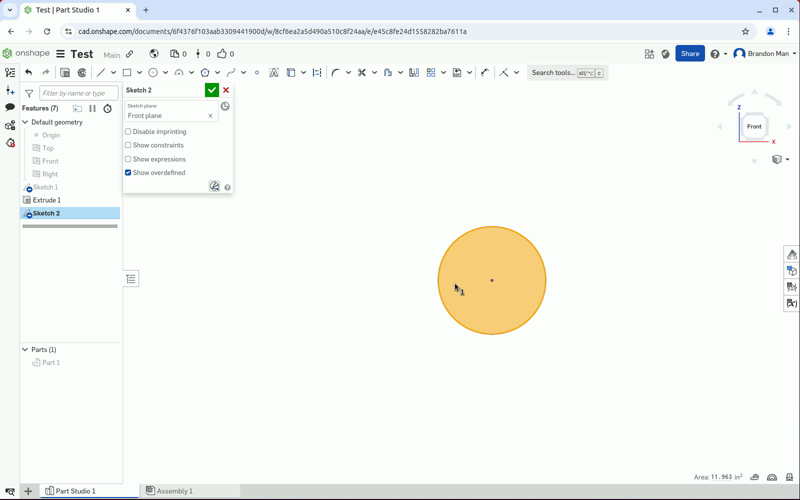
scroll(-6)
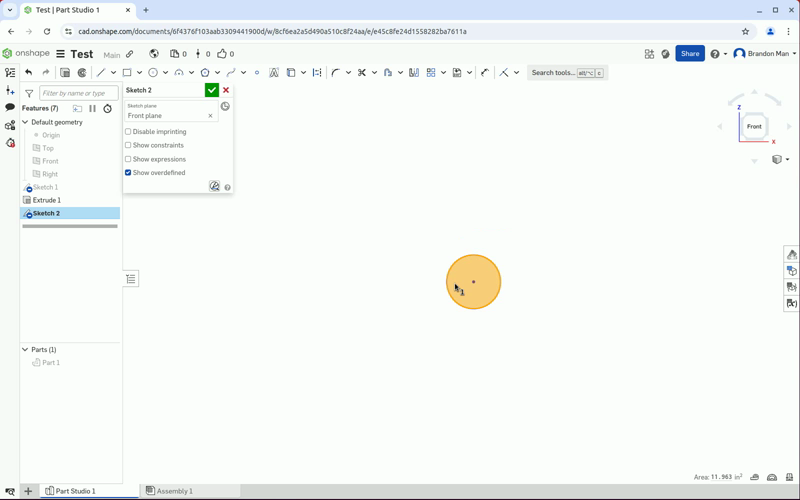
scroll(-6)
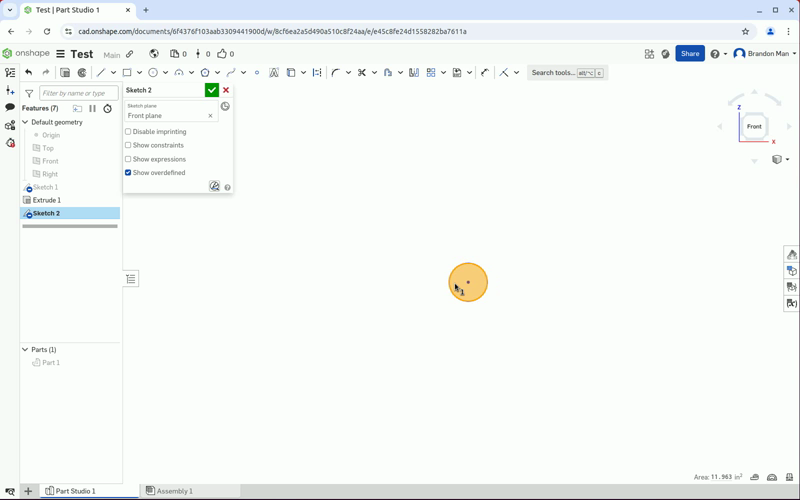
scroll(-6)
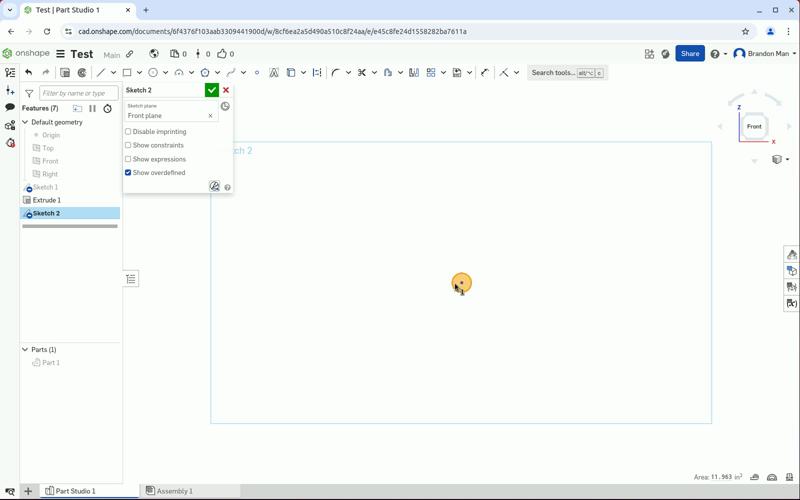
mouse_move(73, 352)
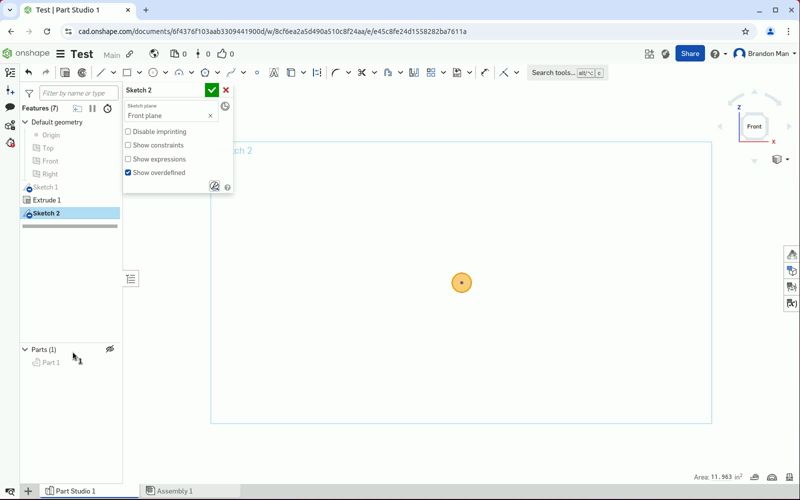
key(shift+y)
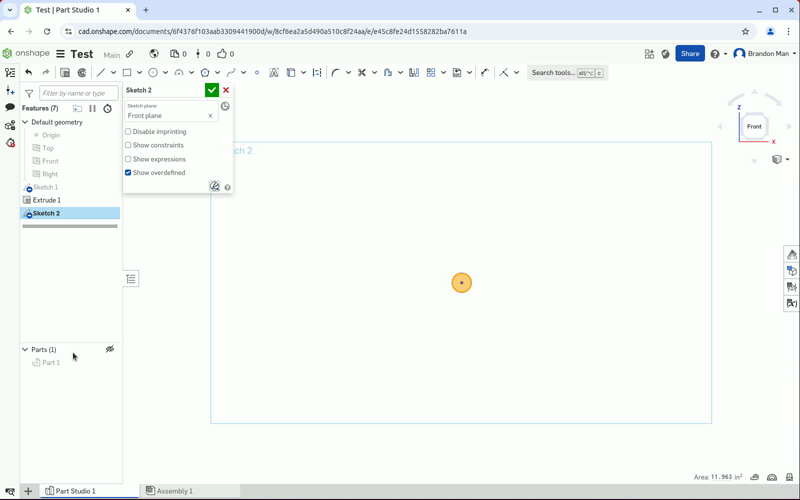
key(shift+e)
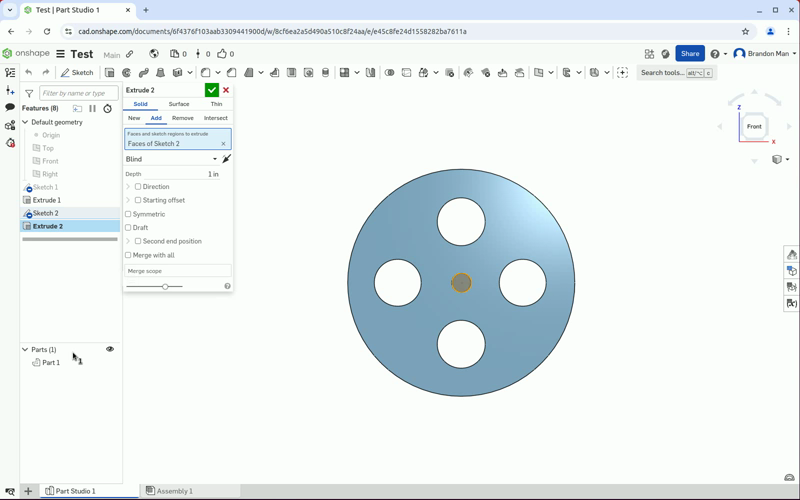
mouse_move(143, 106)
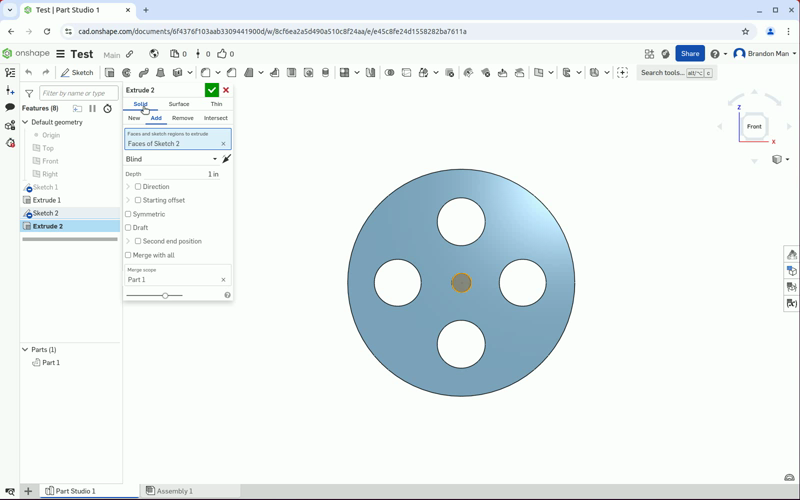
click(143, 106)
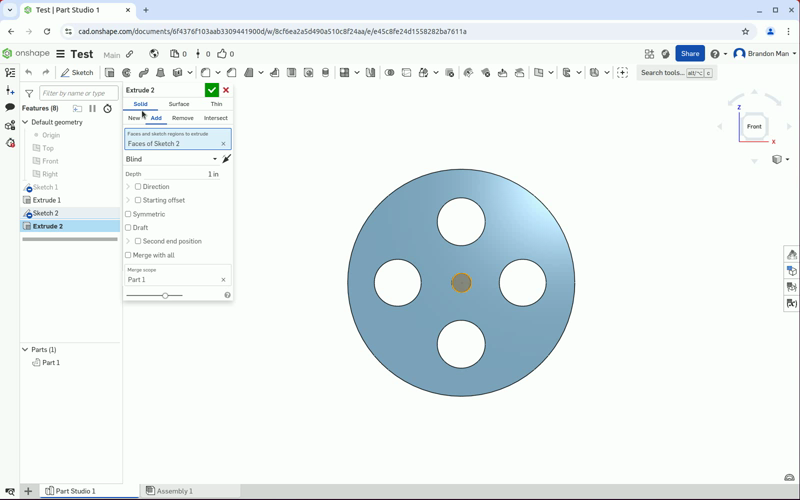
mouse_move(137, 120)
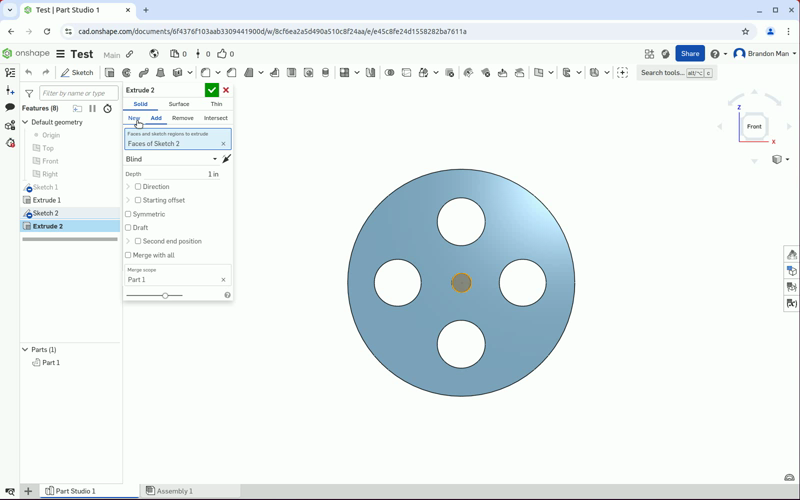
click(137, 120)
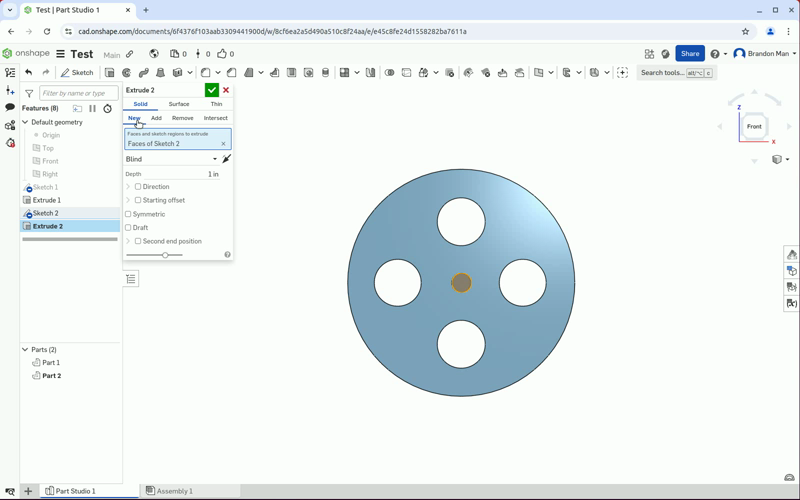
key(tab, 4)
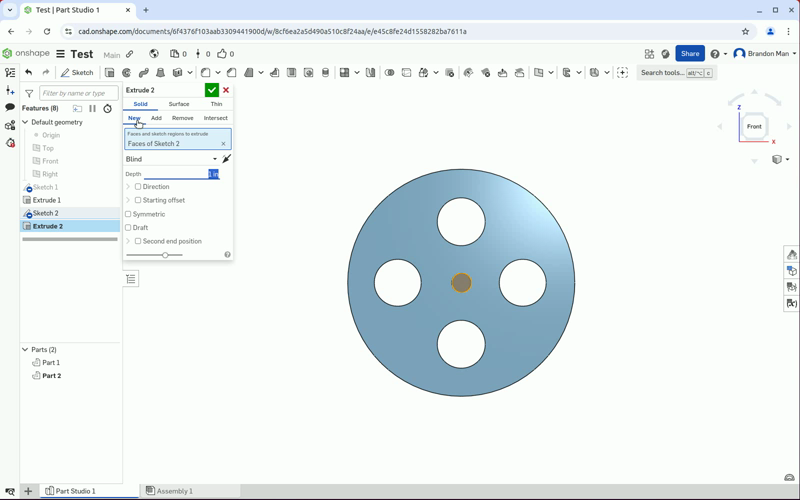
text(-1.926)
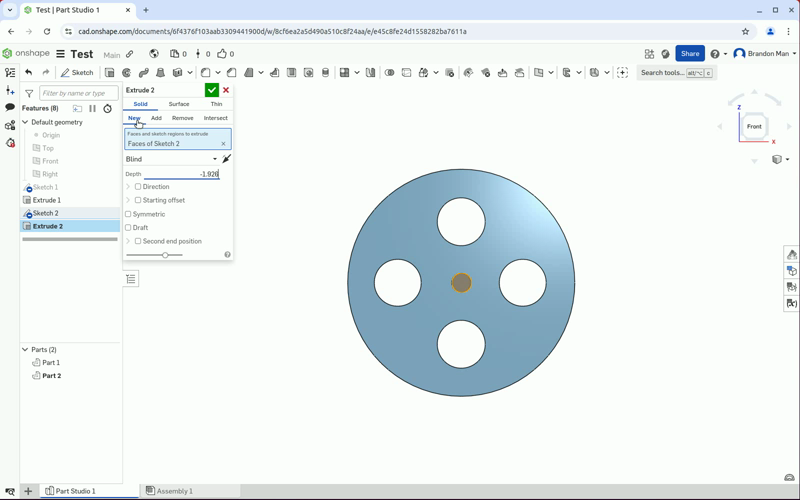
key(enter)
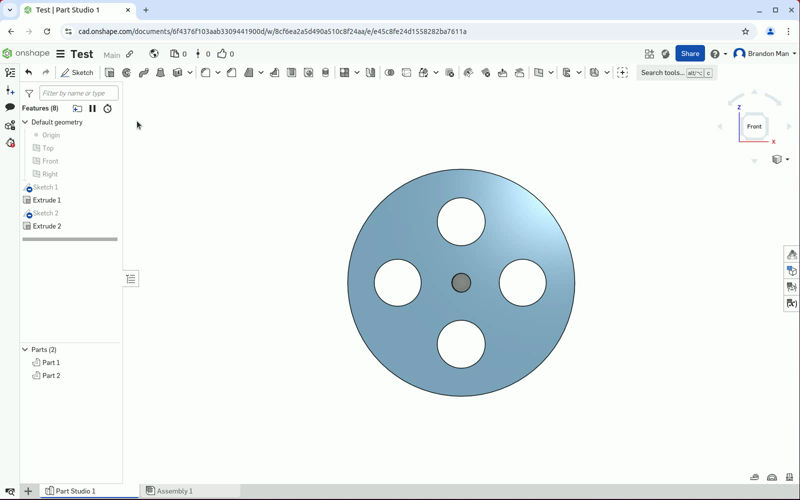
key(shift+h)
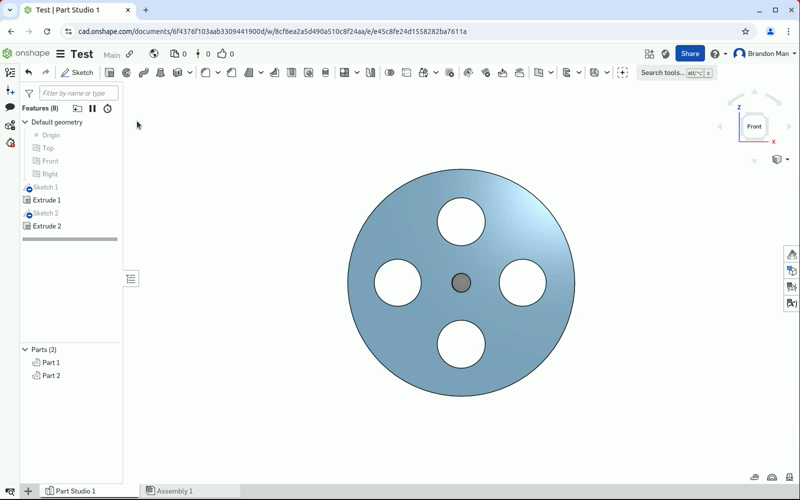
key(shift+h)
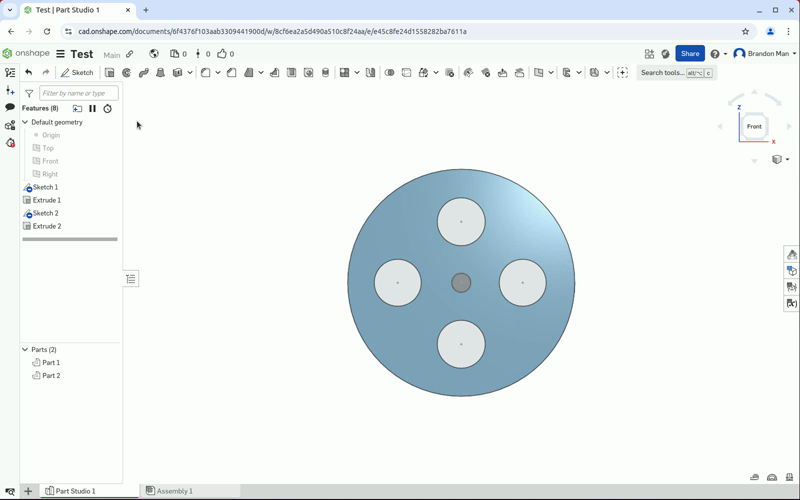
key(shift+7)
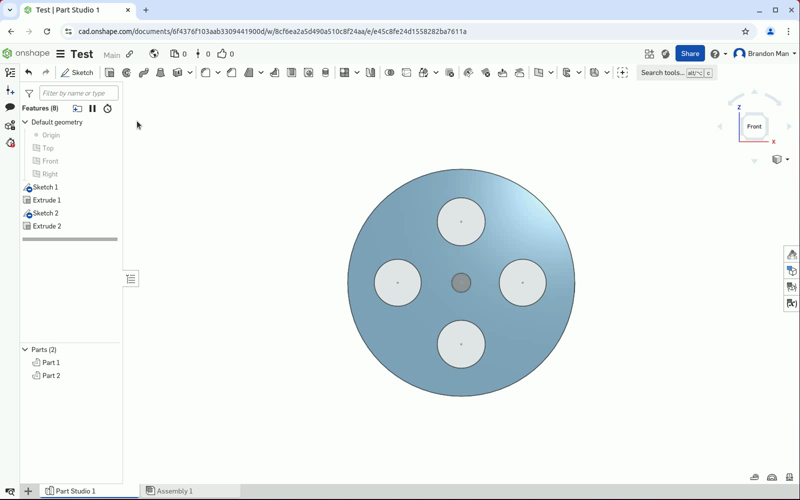
key(left, 2)
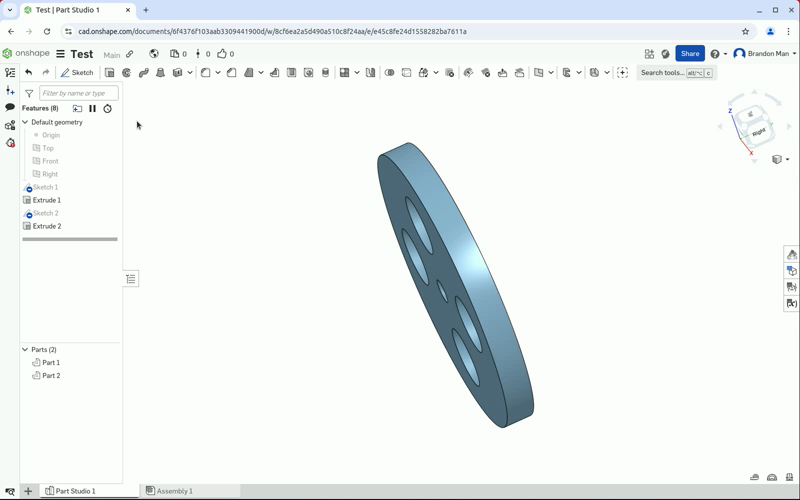
key(down, 2)
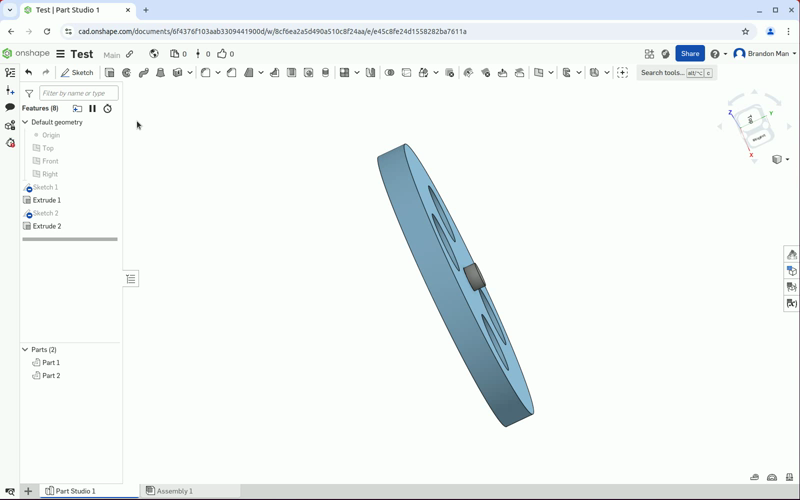
key(up, 2)
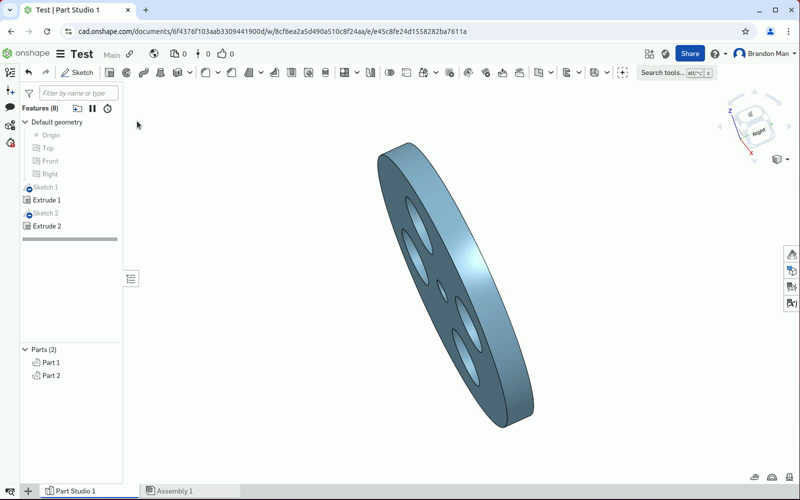
key(right, 2)
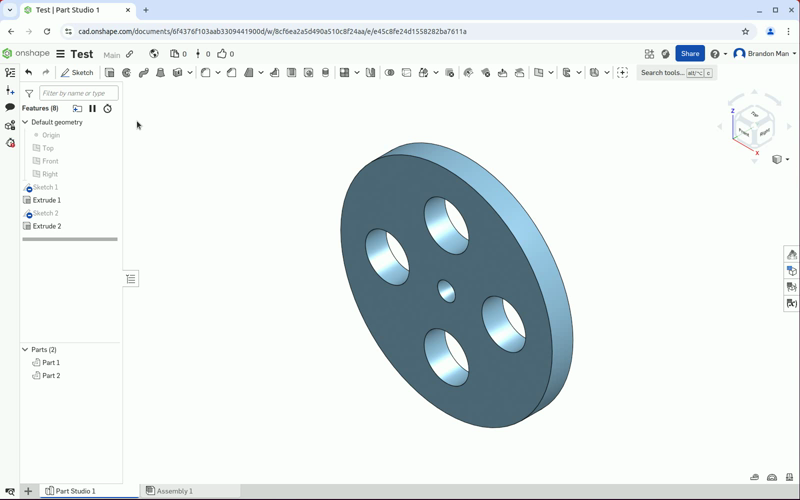
mouse_move(73, 189)
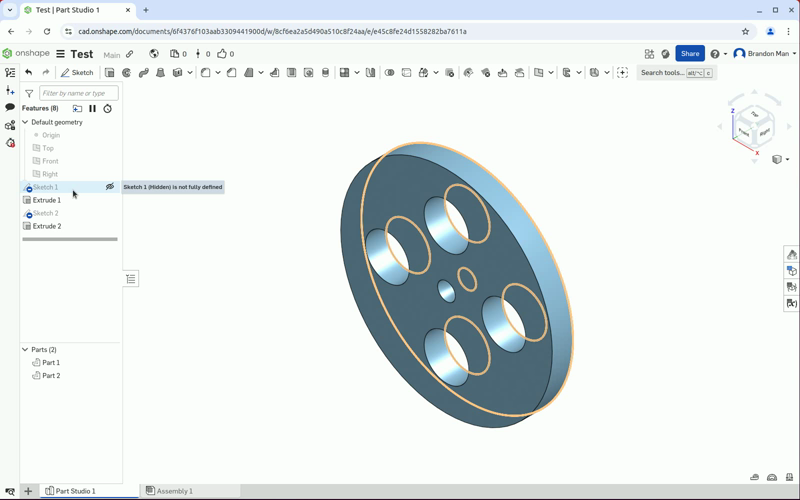
click(73, 189)